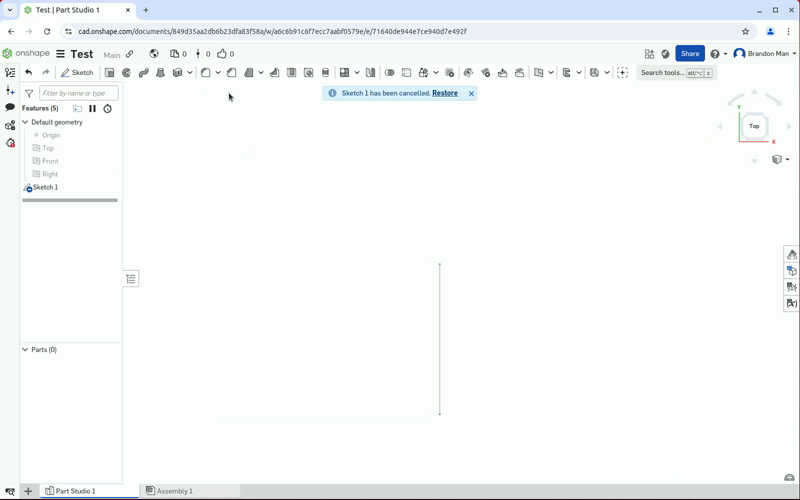
key(shift+h)
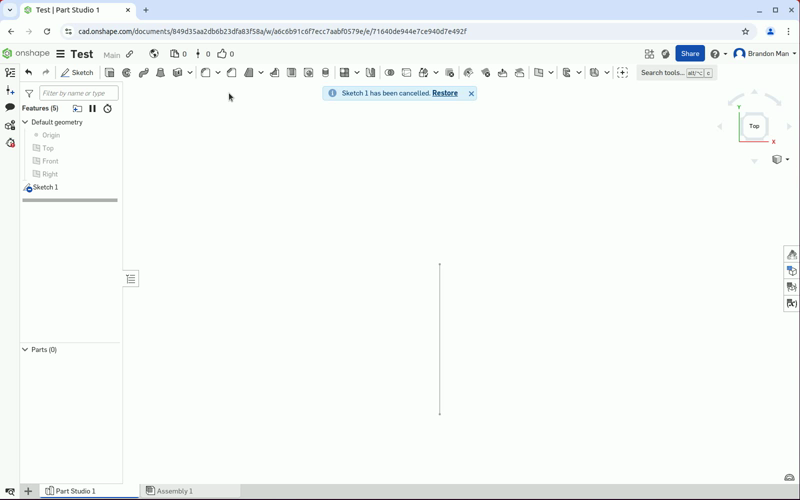
key(shift+s)
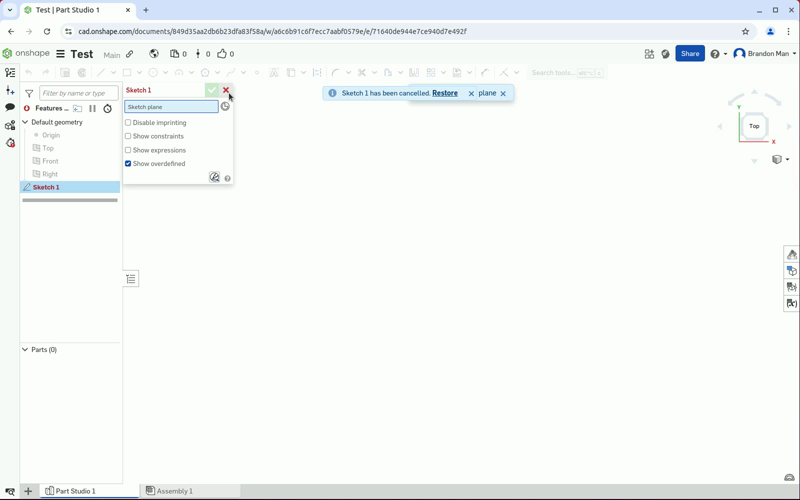
mouse_move(73, 150)
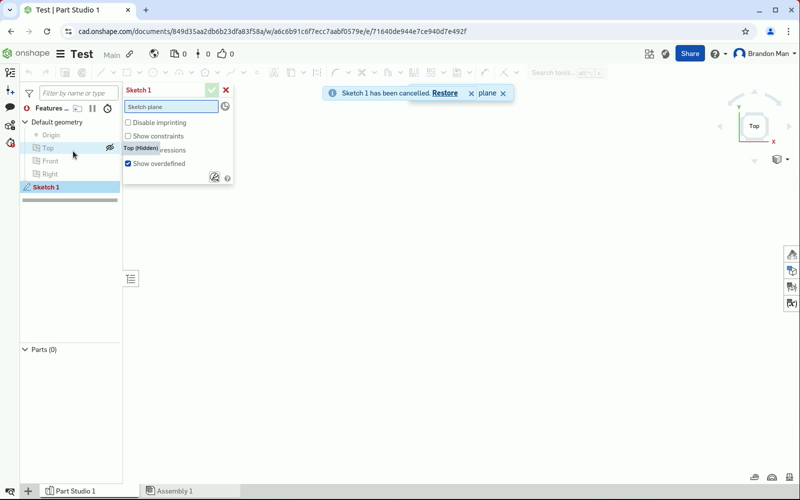
click(73, 150)
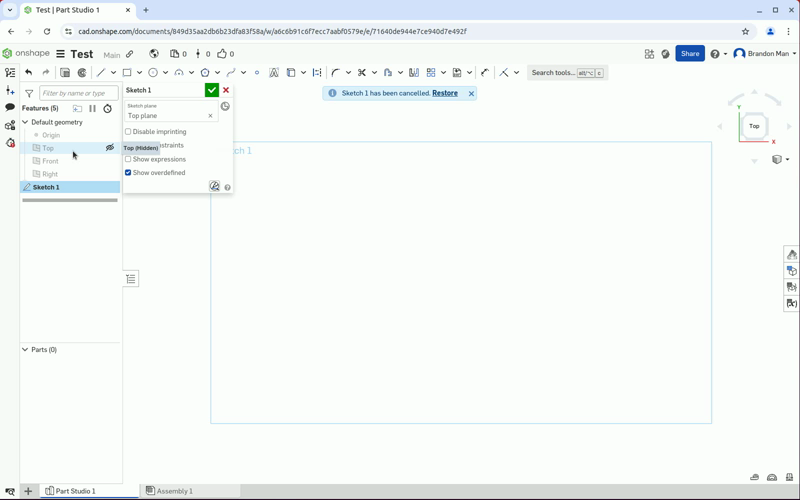
mouse_move(73, 352)
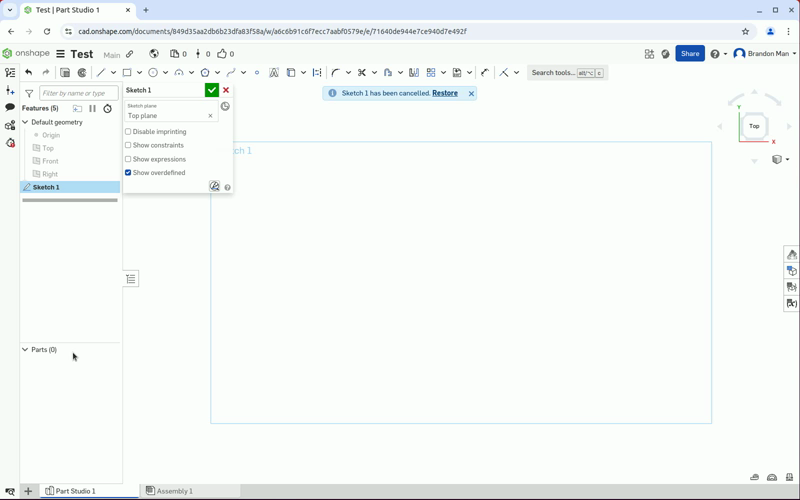
key(y)
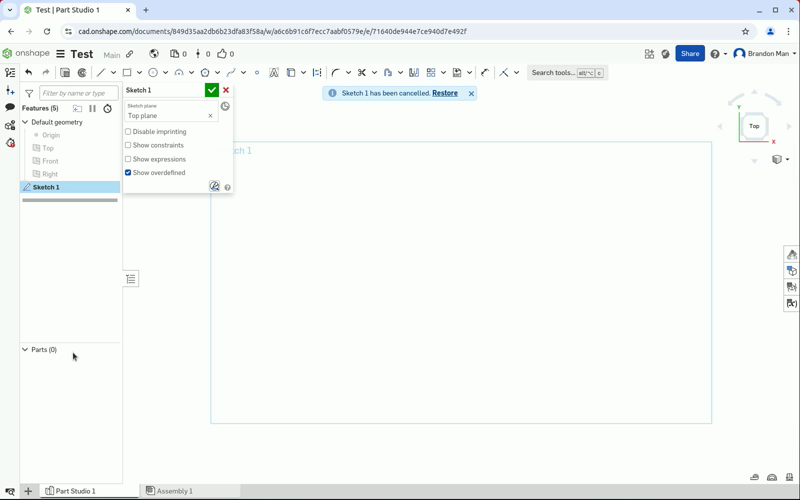
key(l)
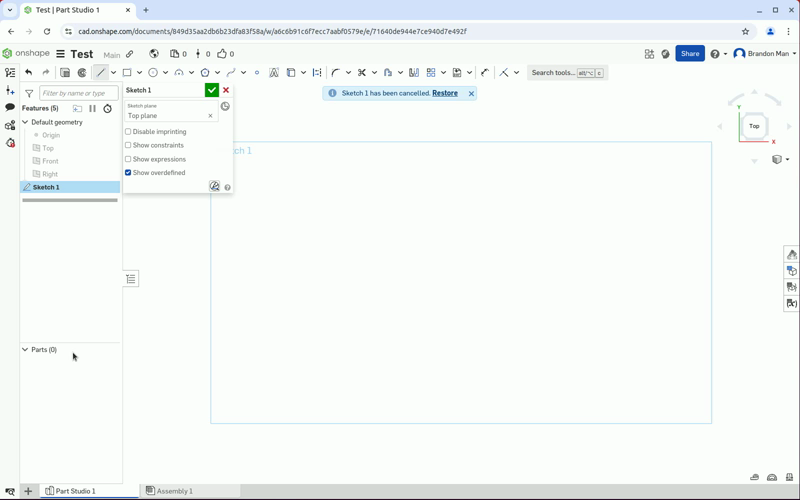
key_down(shift)
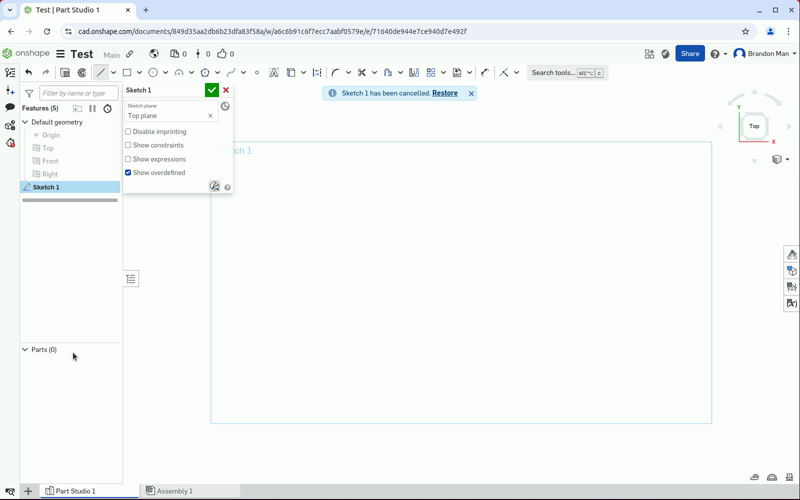
mouse_move(349, 282)
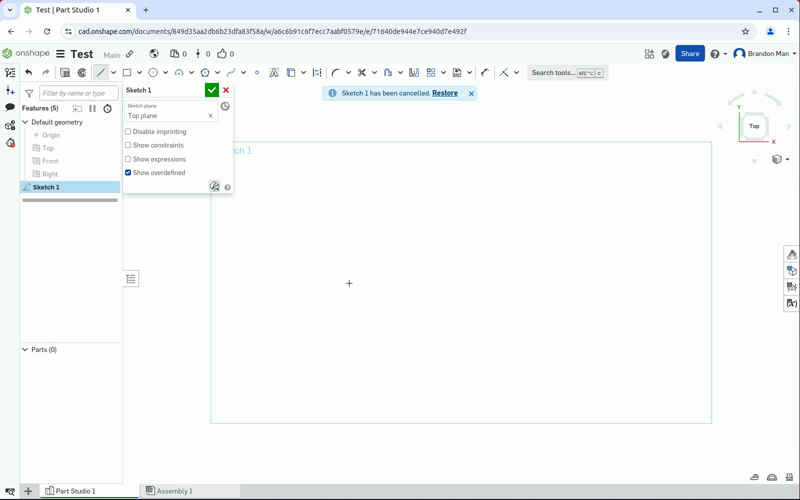
click(349, 282)
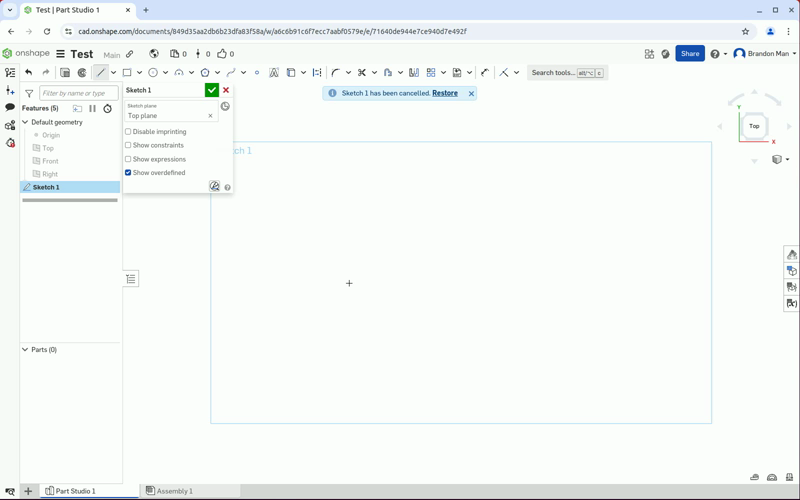
key_up(shift)
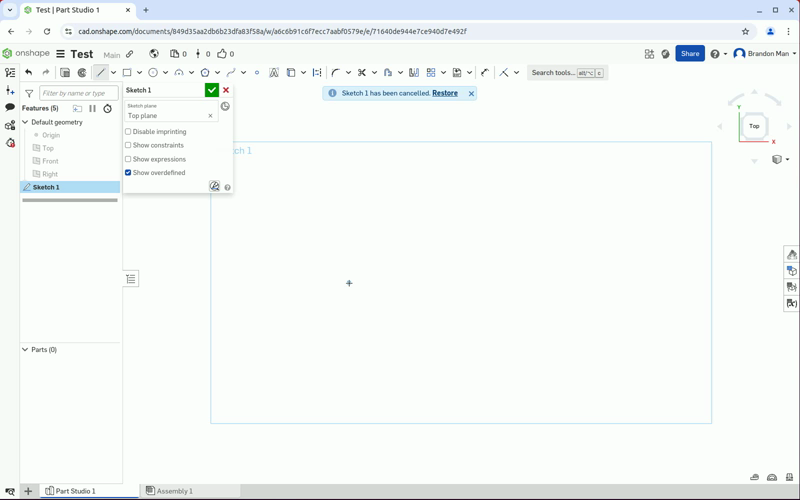
key_down(shift)
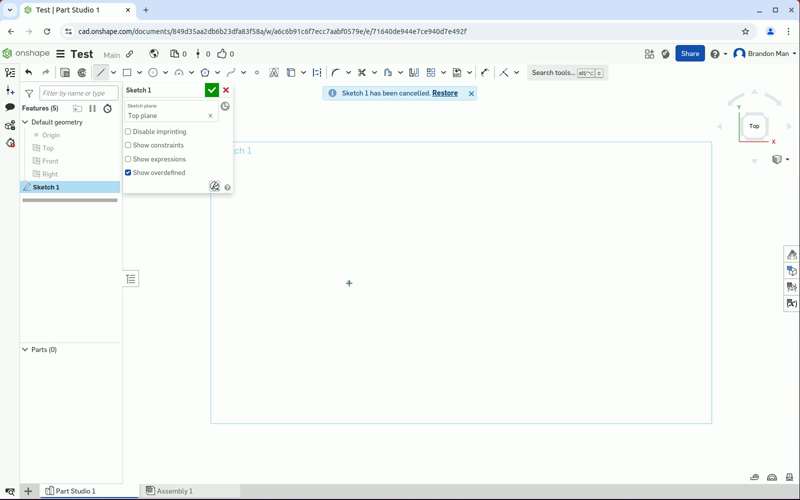
mouse_move(405, 378)
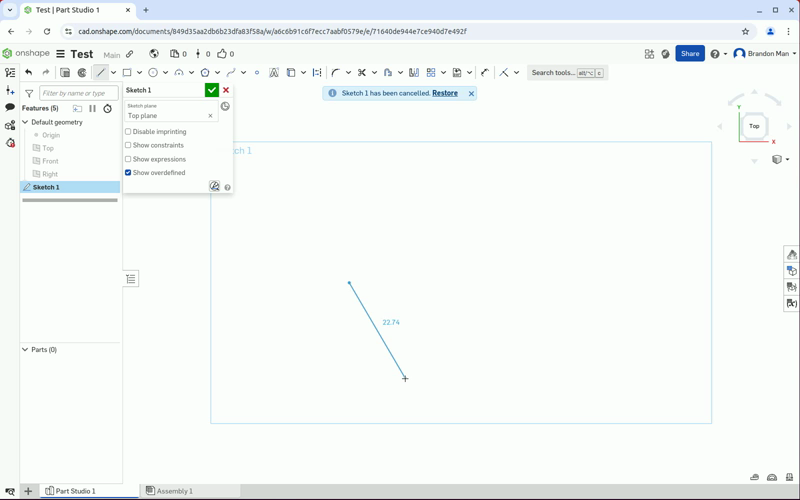
click(405, 378)
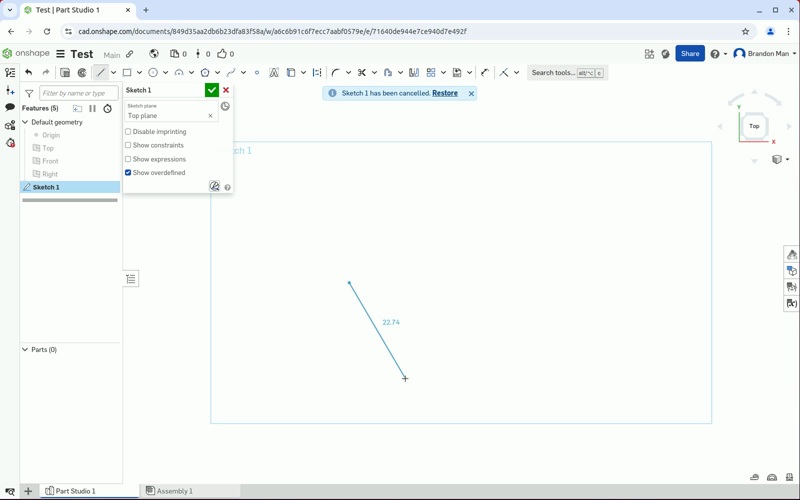
key_up(shift)
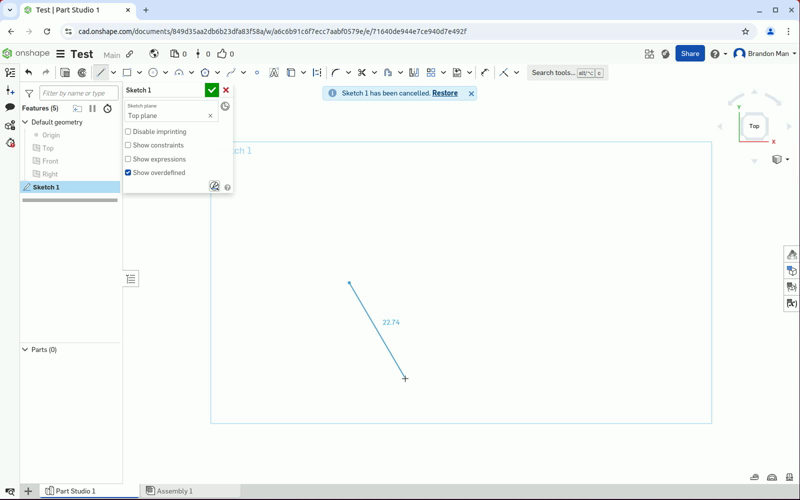
key_down(shift)
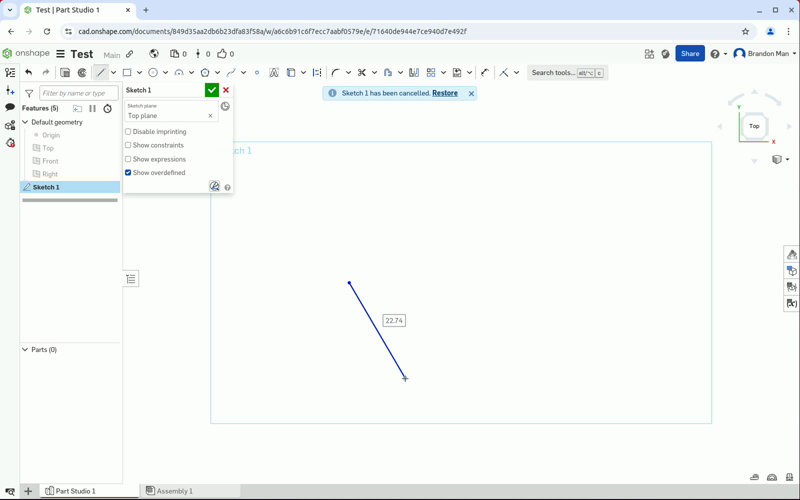
mouse_move(514, 378)
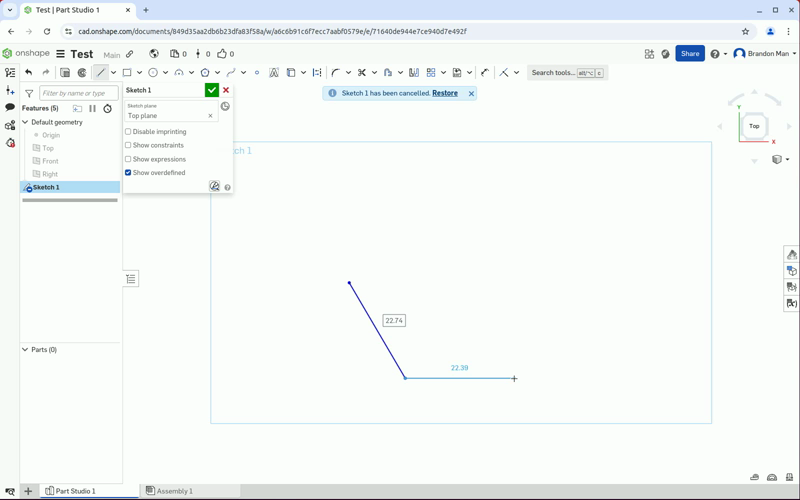
click(514, 378)
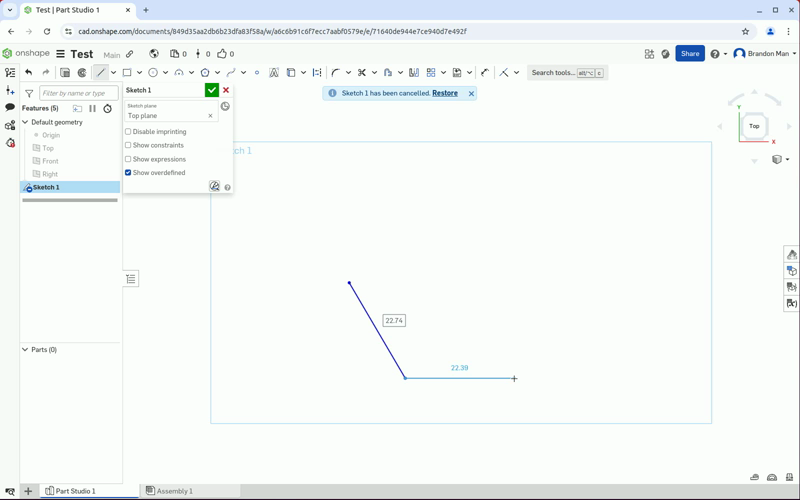
key_up(shift)
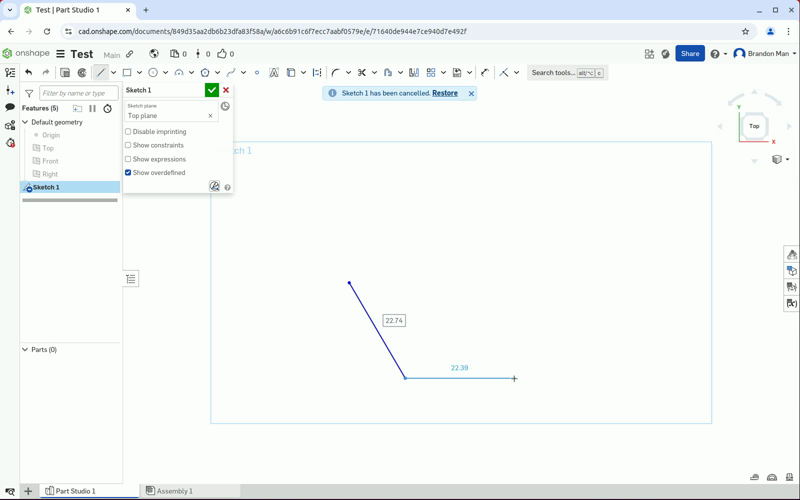
key_down(shift)
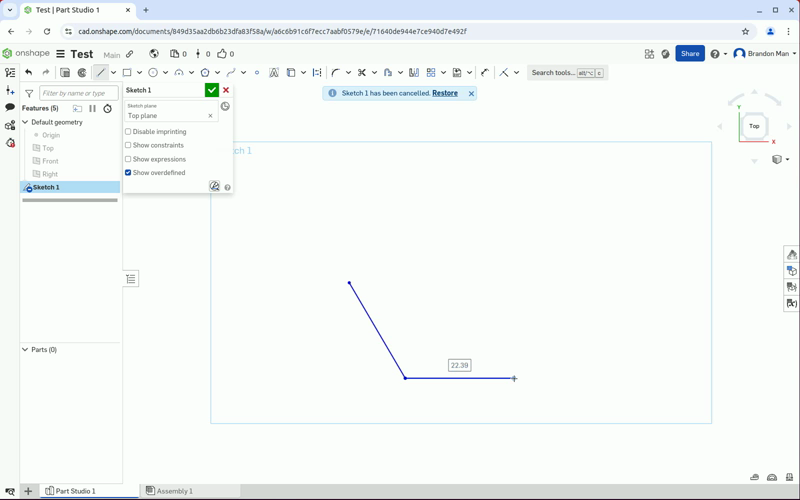
mouse_move(569, 282)
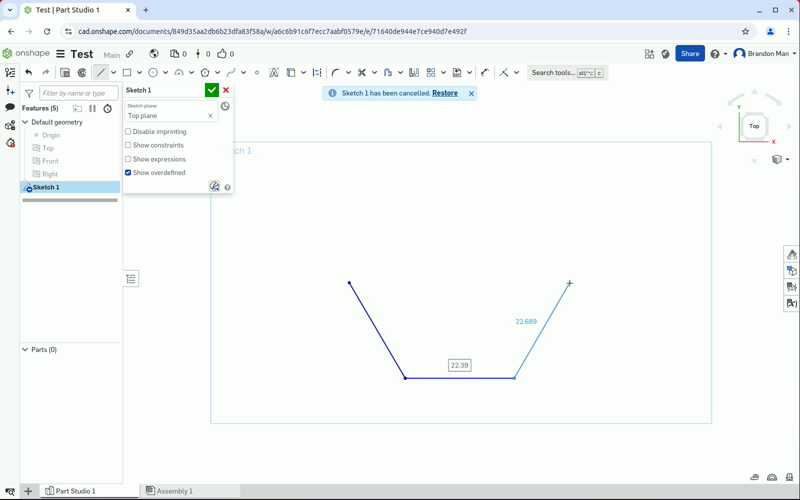
click(569, 282)
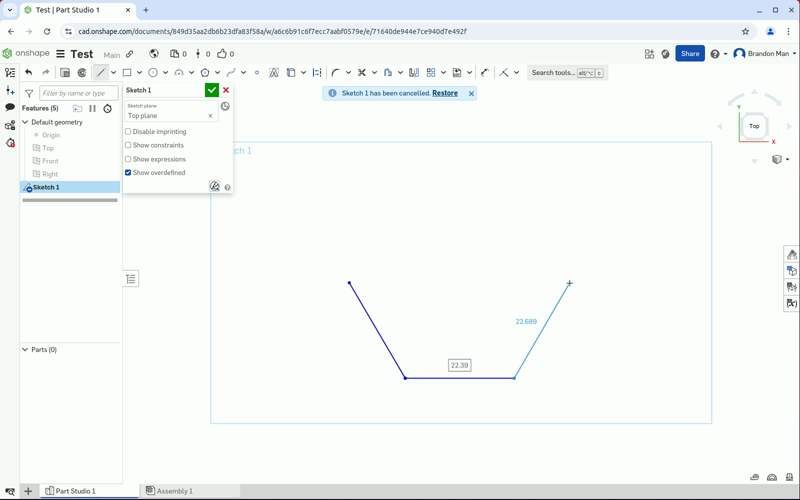
key_up(shift)
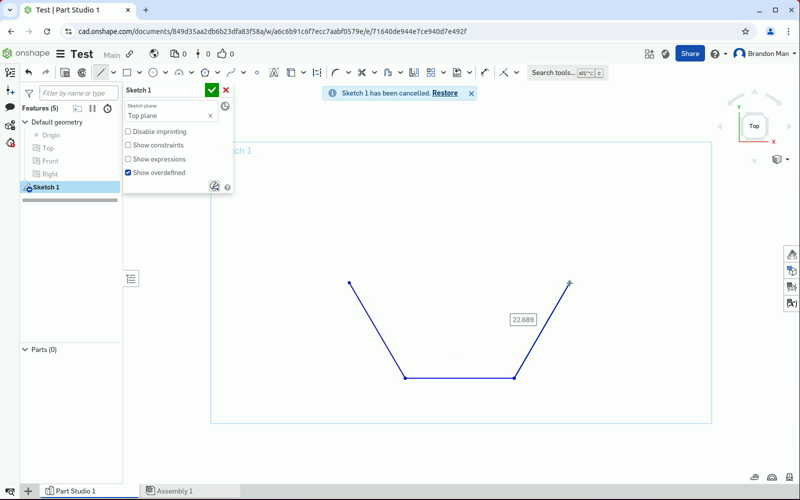
key_down(shift)
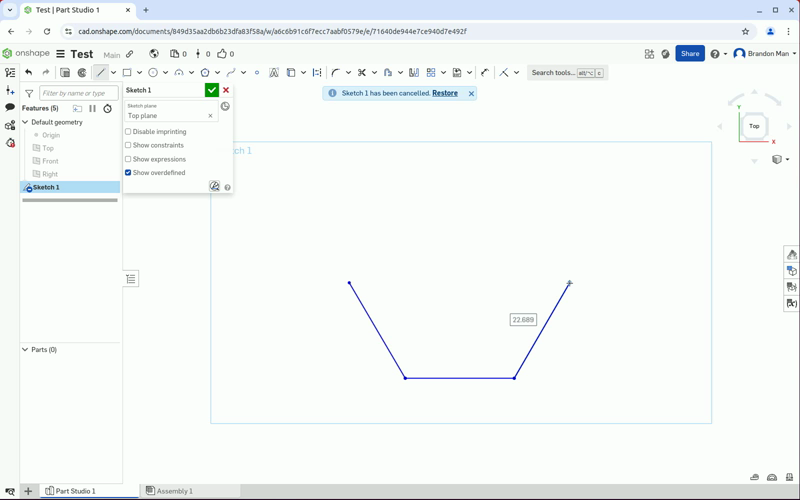
mouse_move(514, 187)
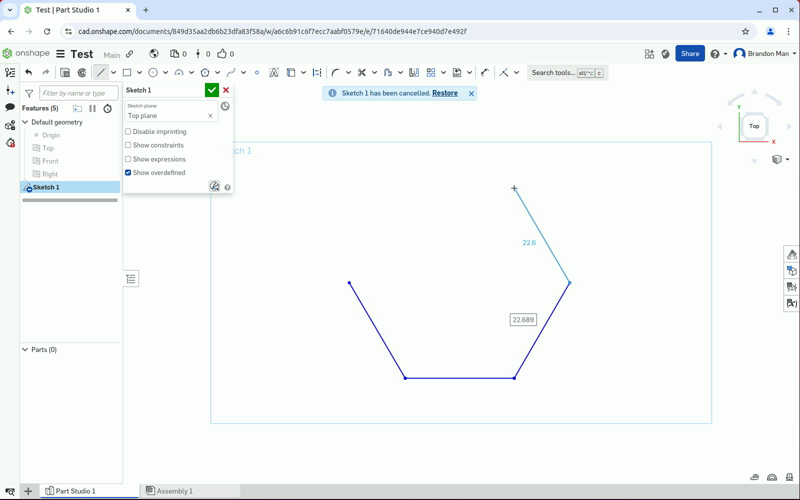
click(514, 187)
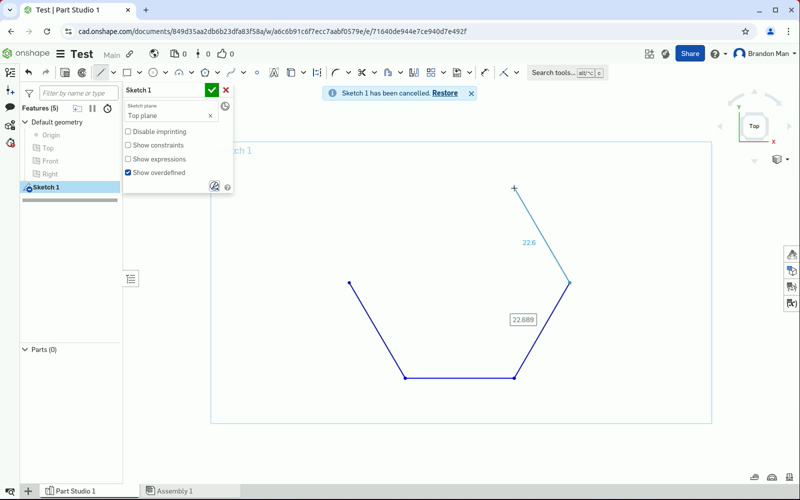
key_up(shift)
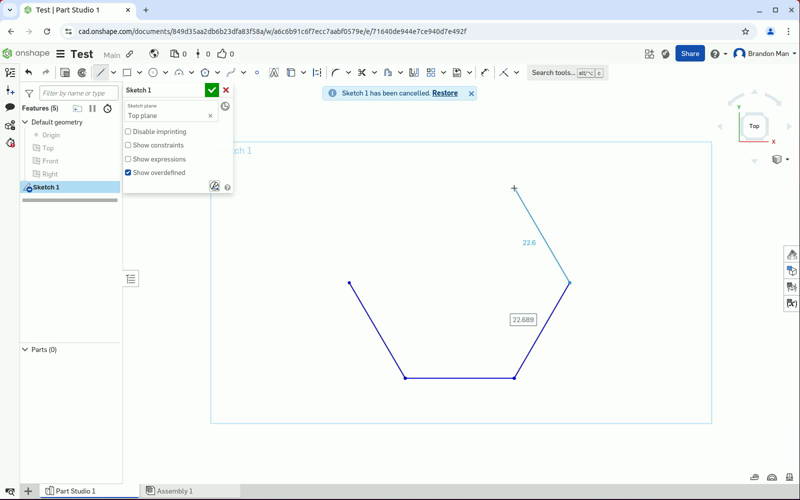
key_down(shift)
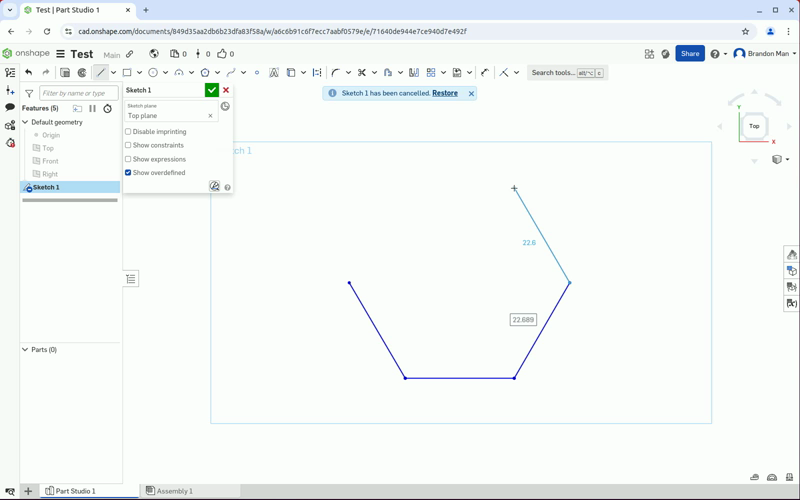
mouse_move(405, 187)
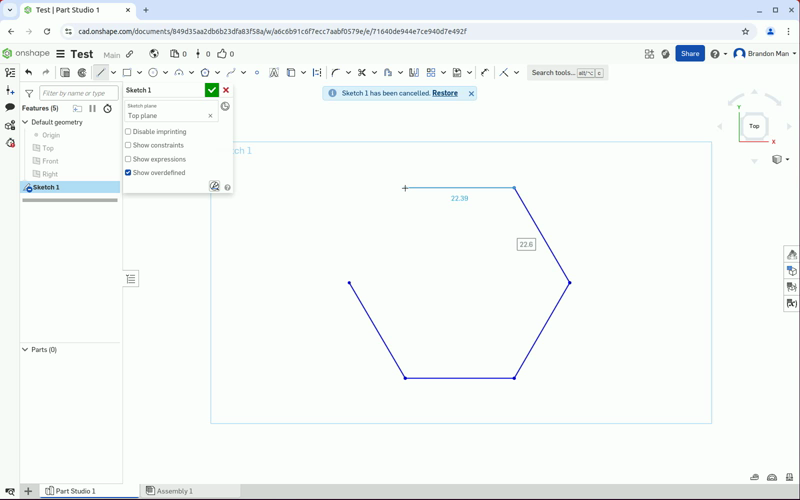
click(405, 187)
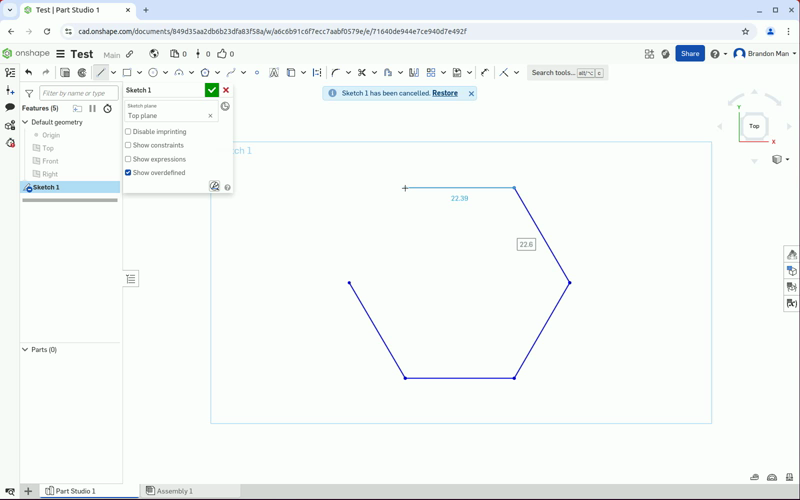
key_up(shift)
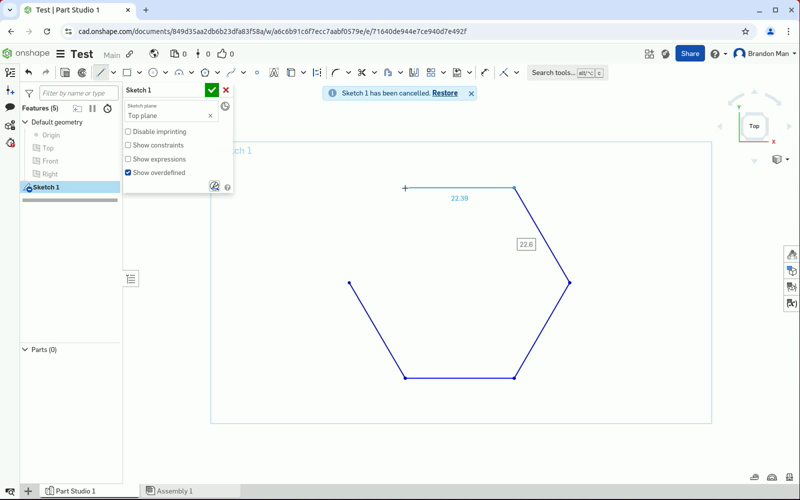
key_down(shift)
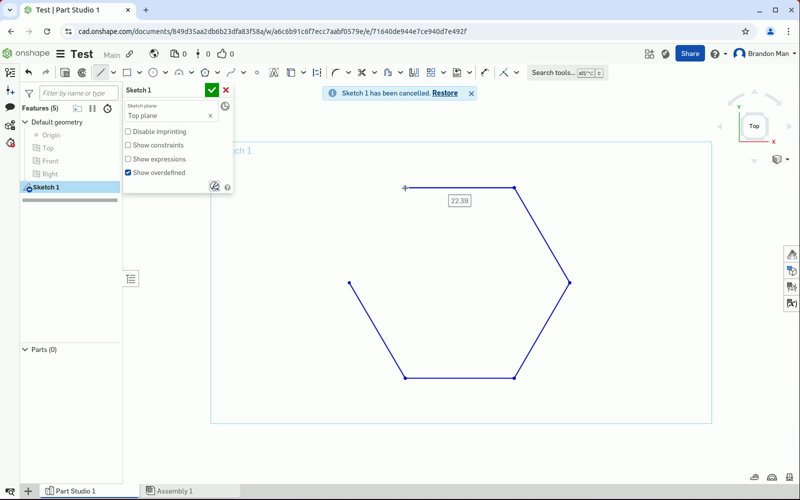
mouse_move(349, 282)
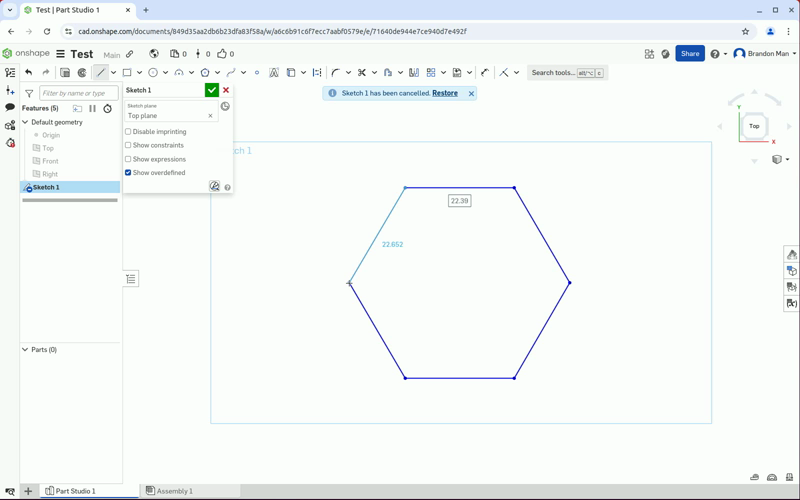
key_up(shift)
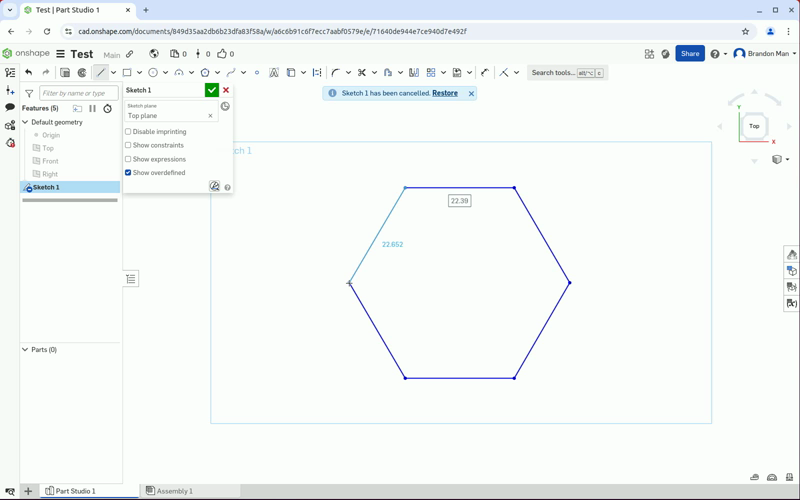
click(349, 282)
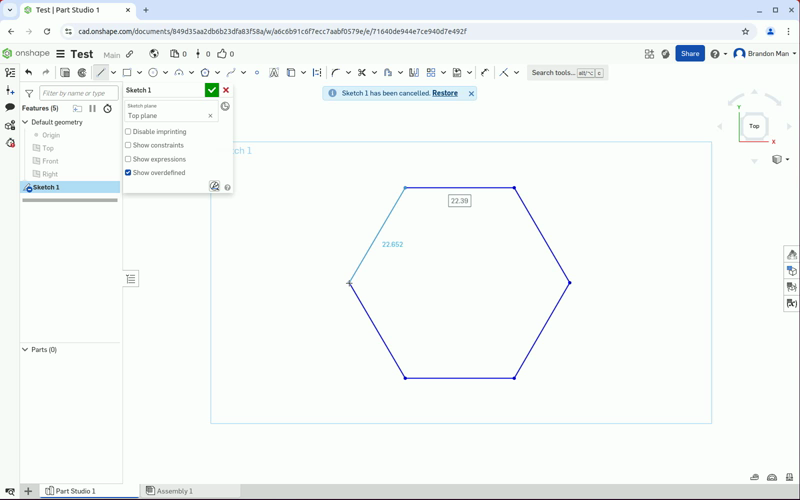
key(esc)
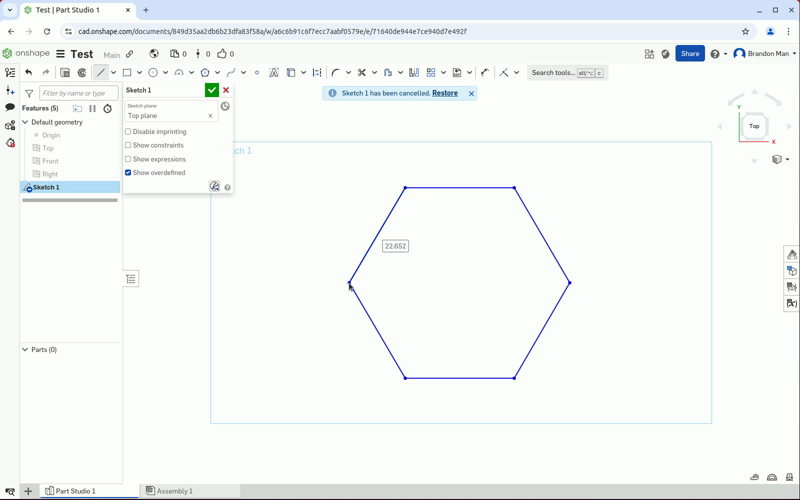
mouse_move(472, 286)
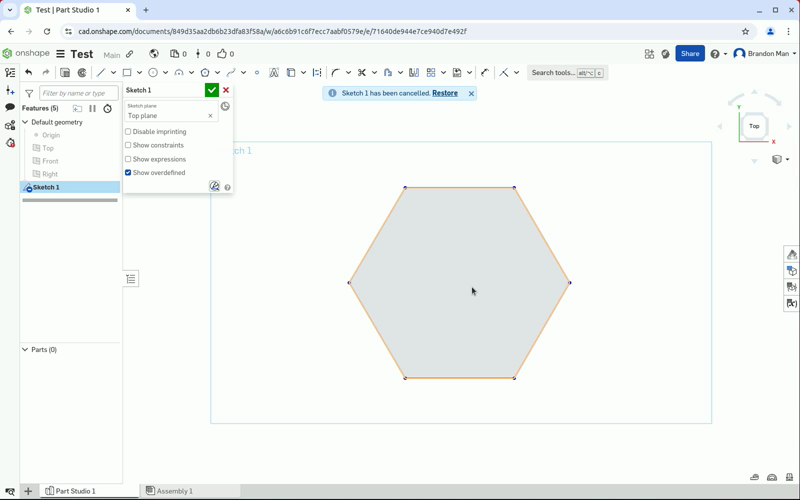
click(472, 286)
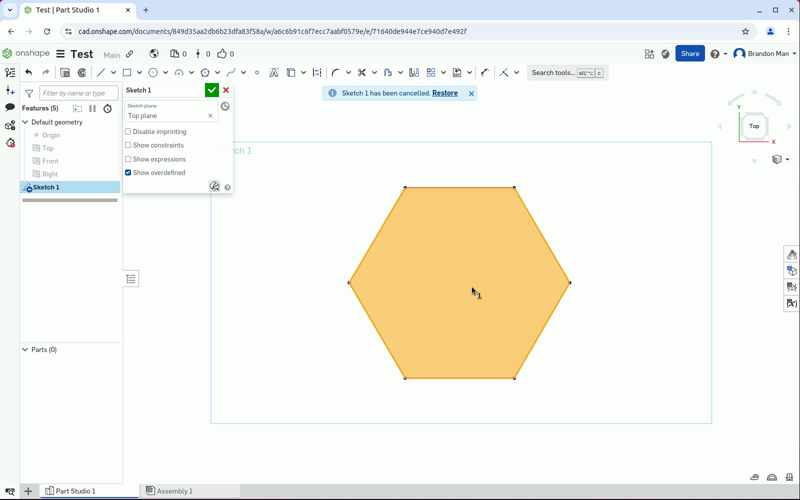
mouse_move(73, 352)
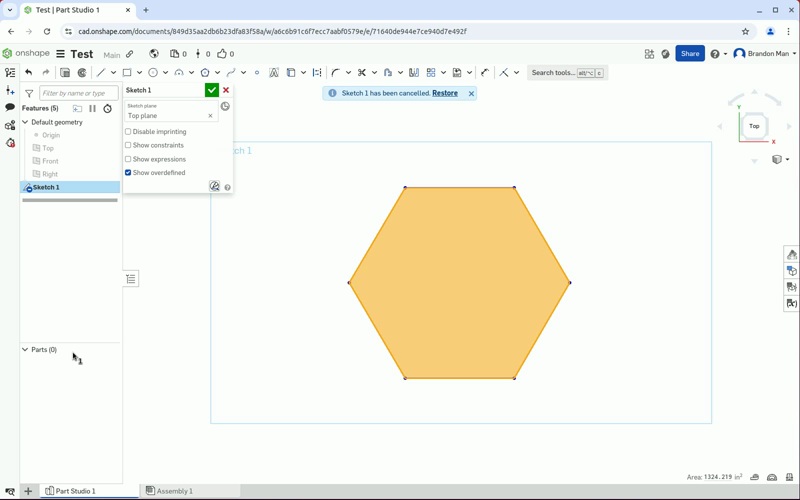
key(shift+y)
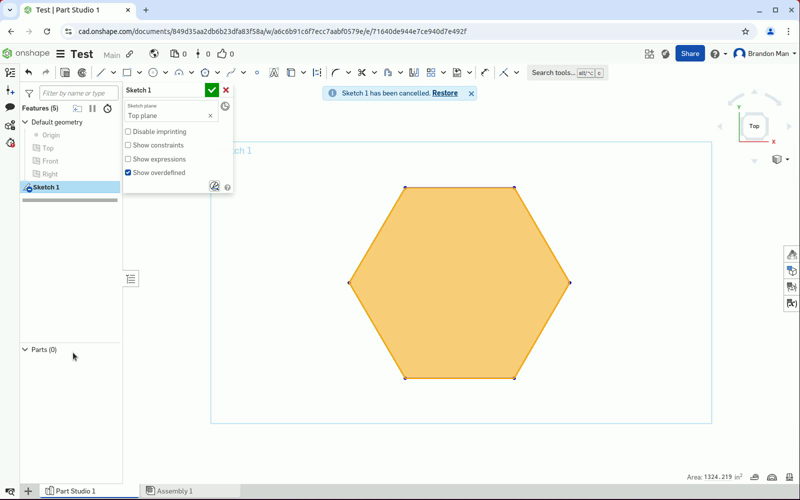
key(shift+e)
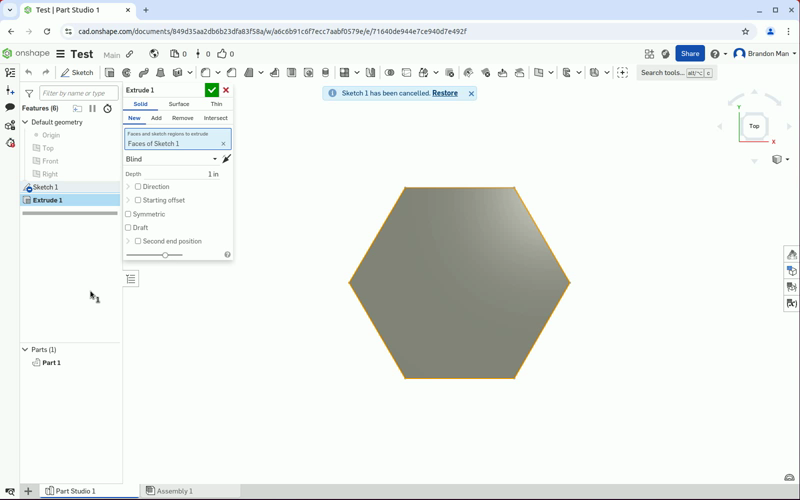
mouse_move(143, 106)
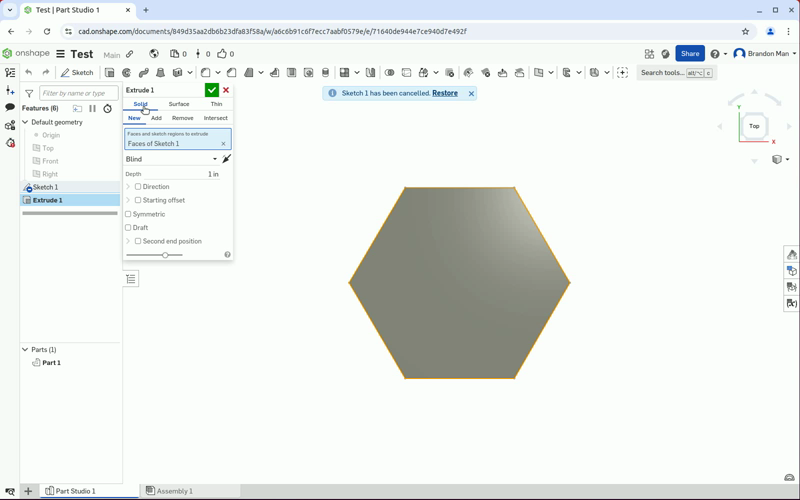
click(143, 106)
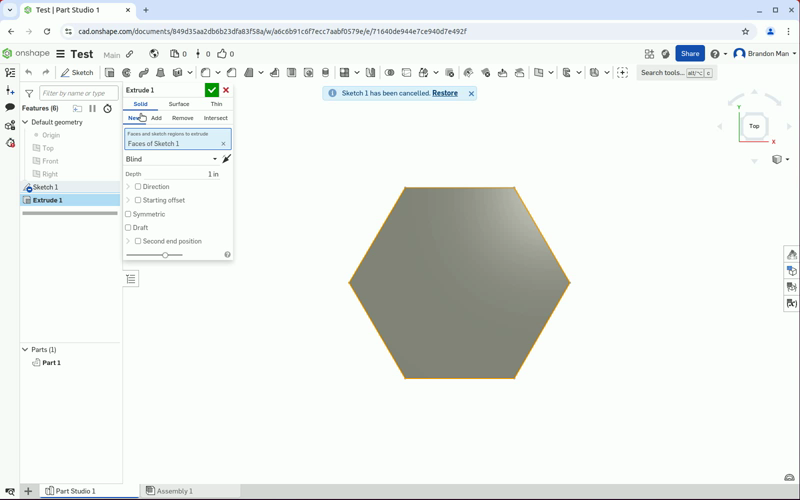
mouse_move(137, 120)
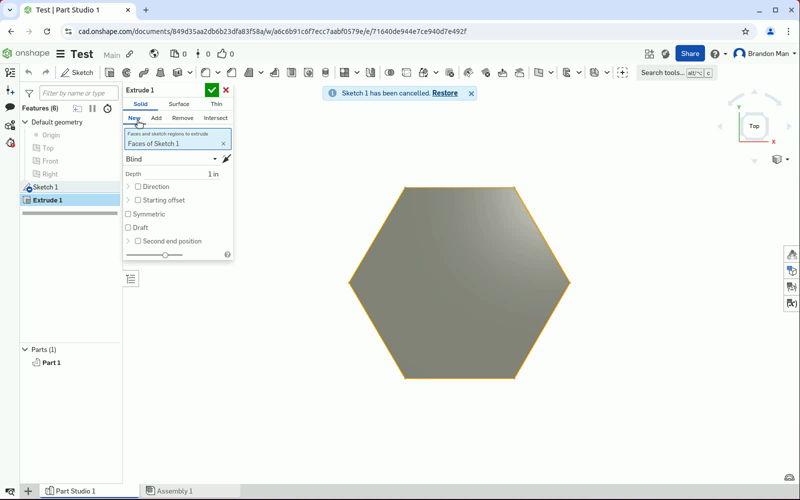
click(137, 120)
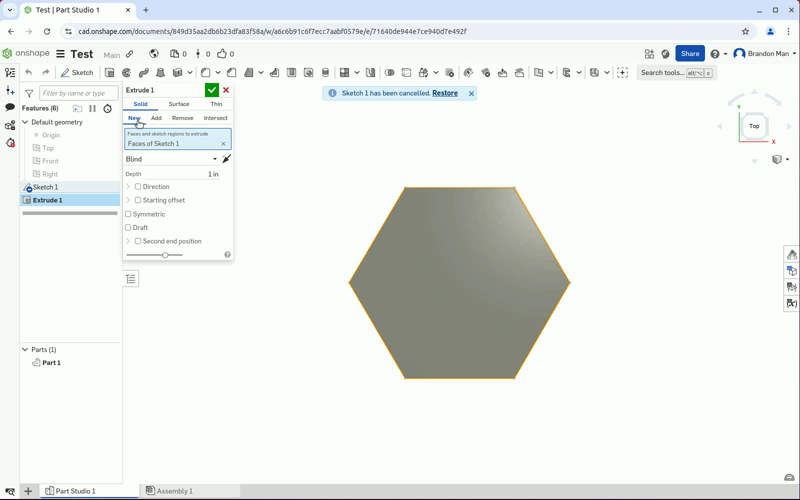
key(tab, 4)
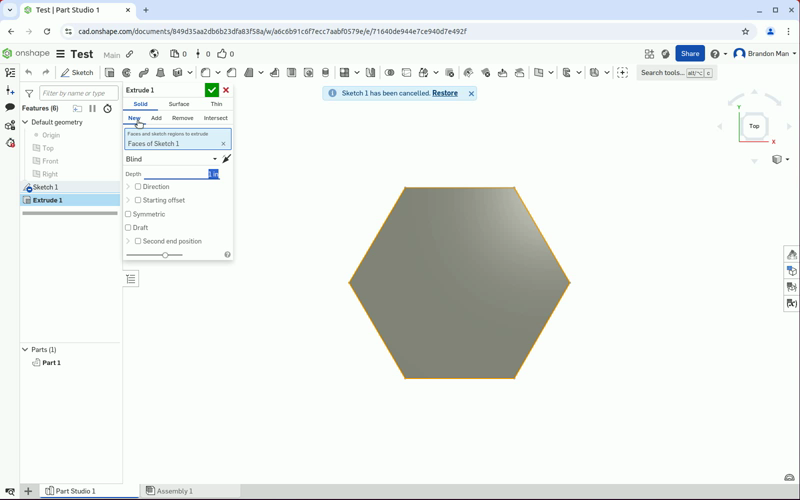
text(15.405)
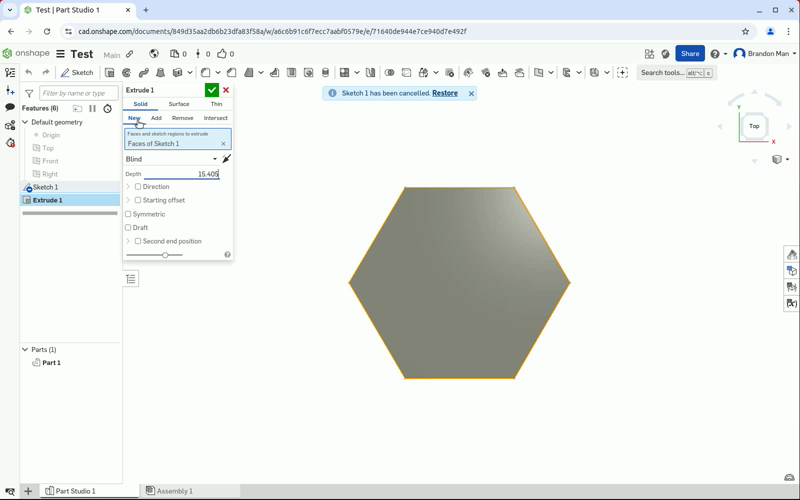
key(enter)
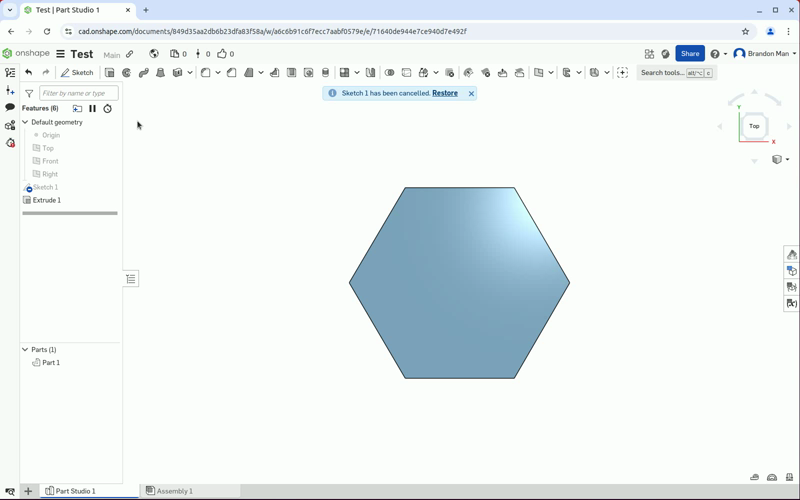
key(shift+h)
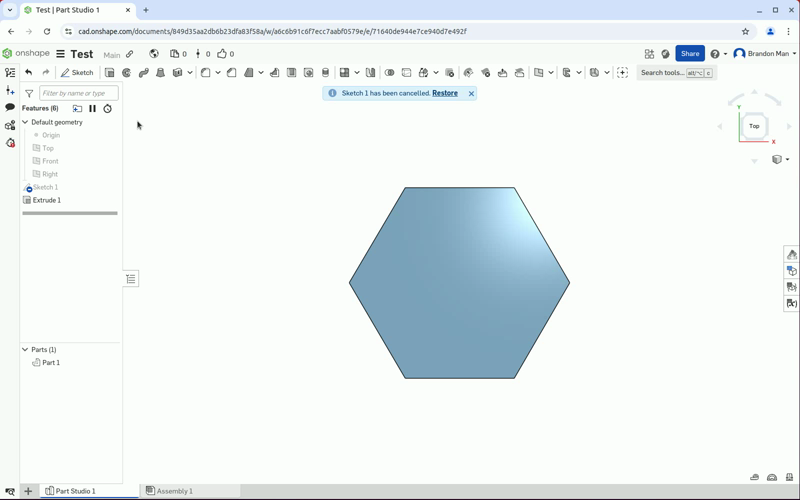
key(shift+h)
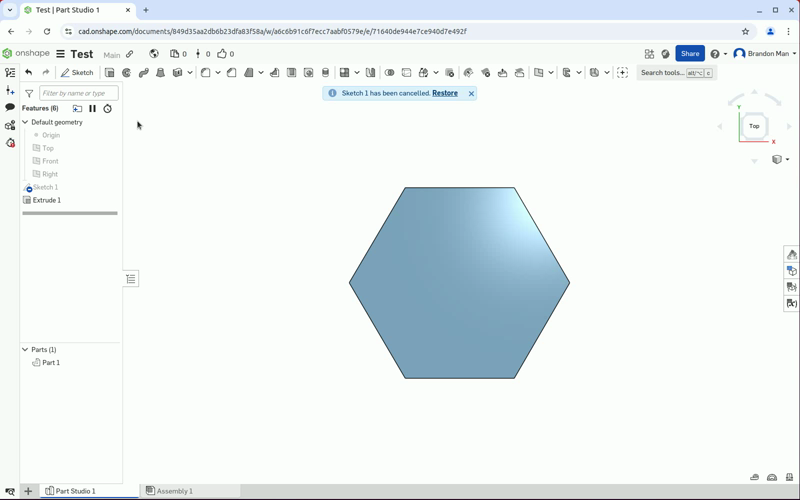
mouse_move(73, 189)
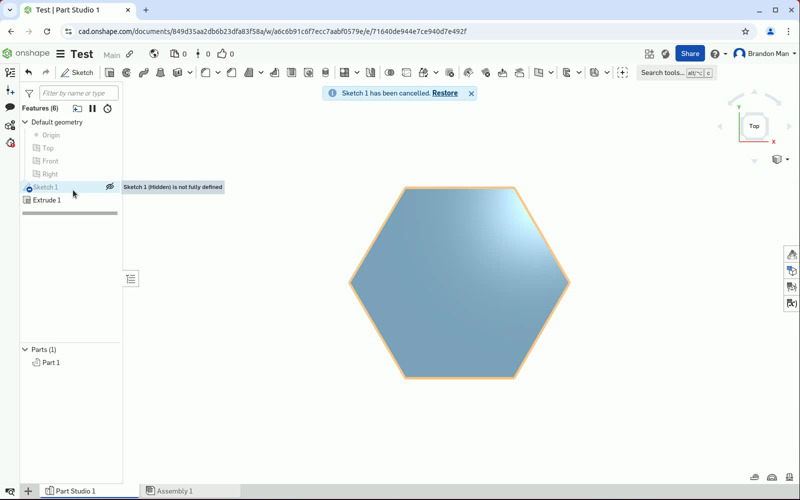
click(73, 189)
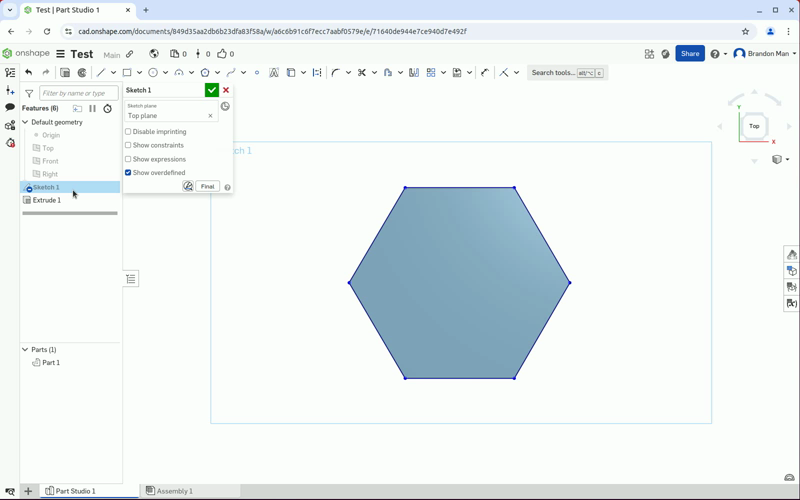
mouse_move(229, 92)
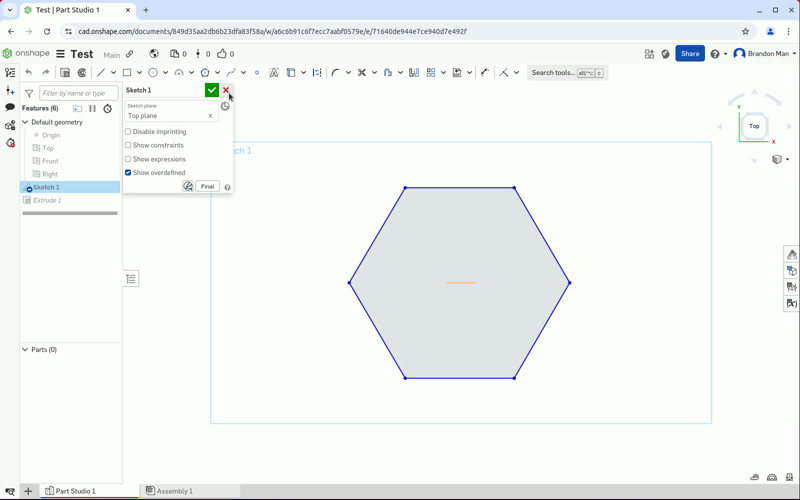
click(229, 92)
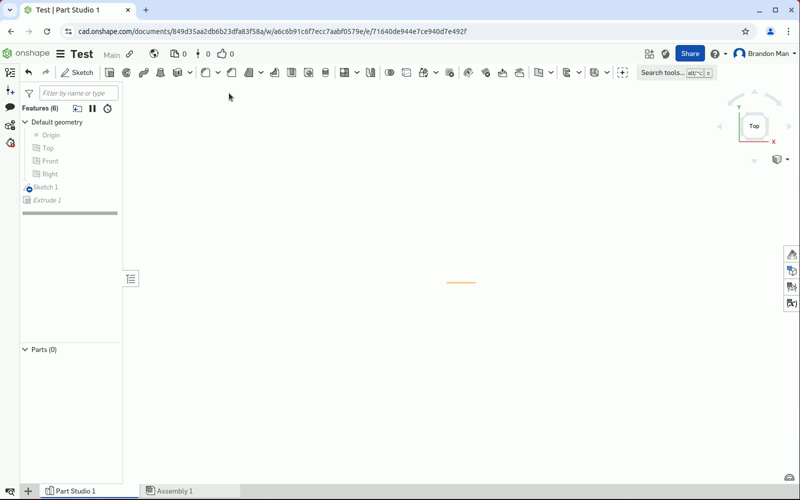
mouse_move(541, 75)
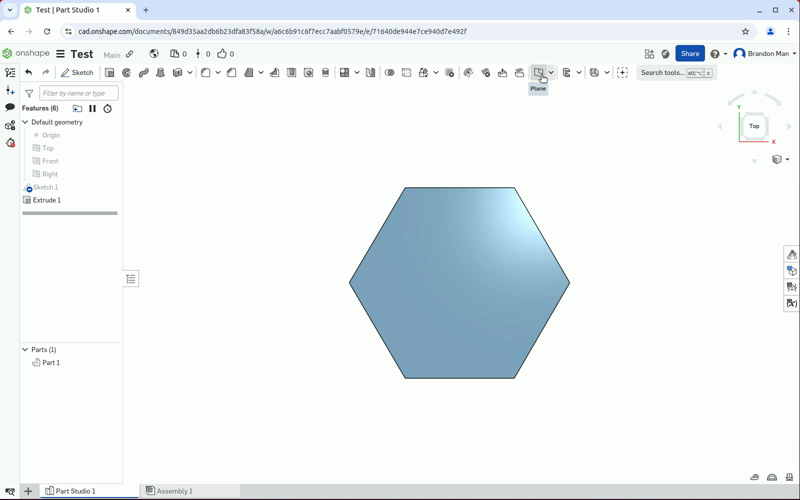
click(541, 75)
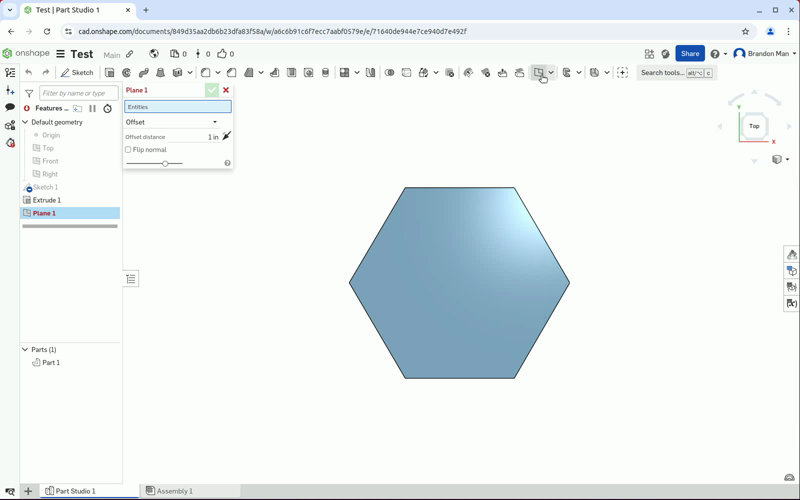
mouse_move(73, 150)
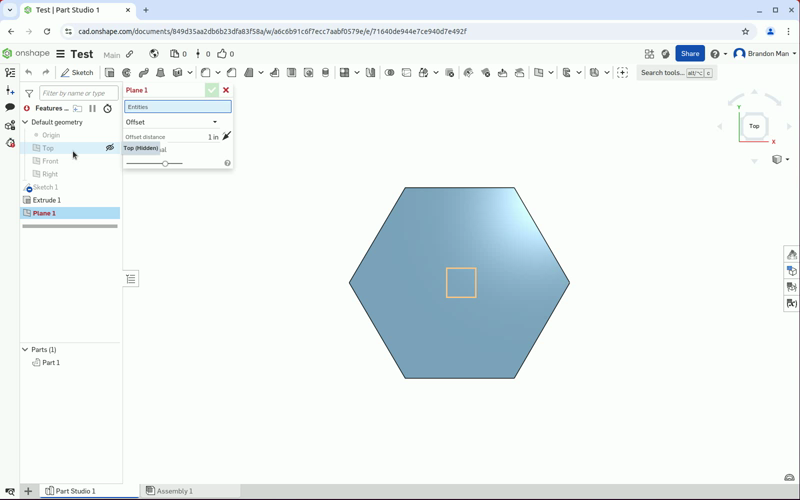
click(73, 150)
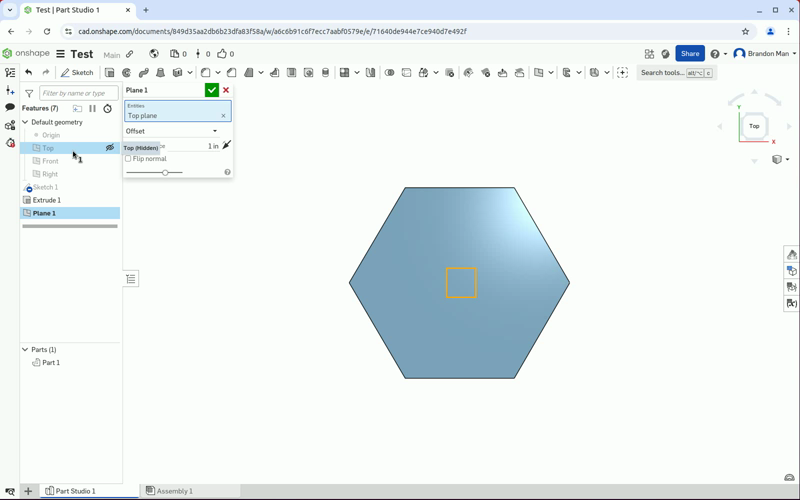
key(tab, 2)
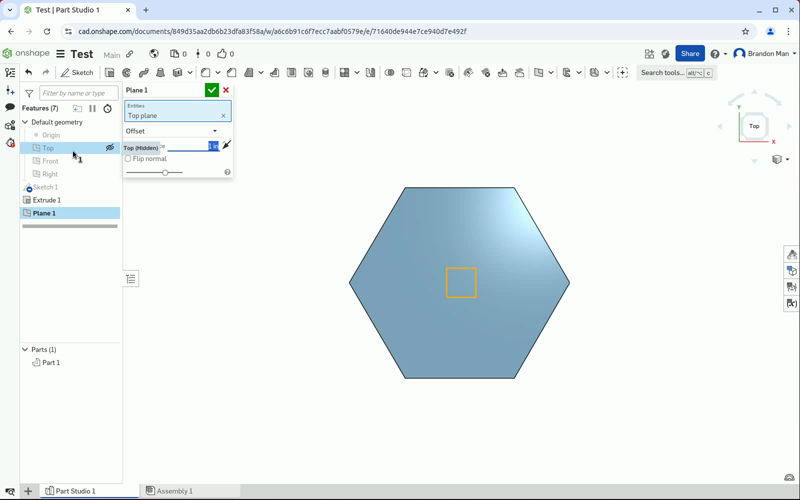
text(15.405)
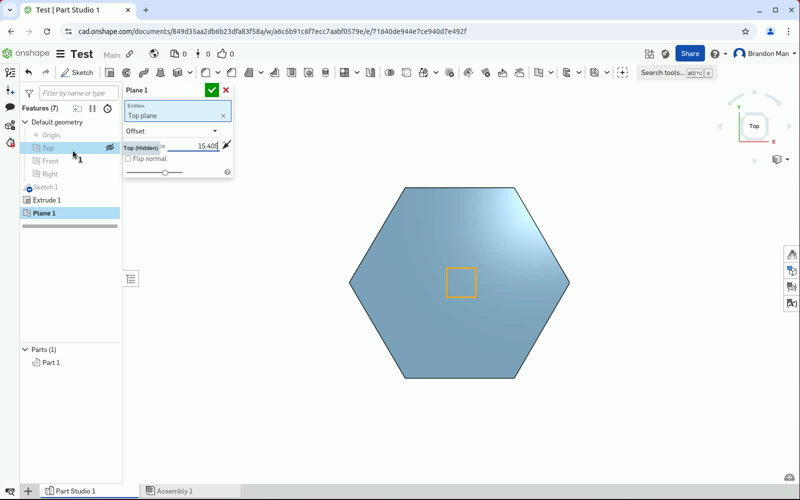
key(enter, 2)
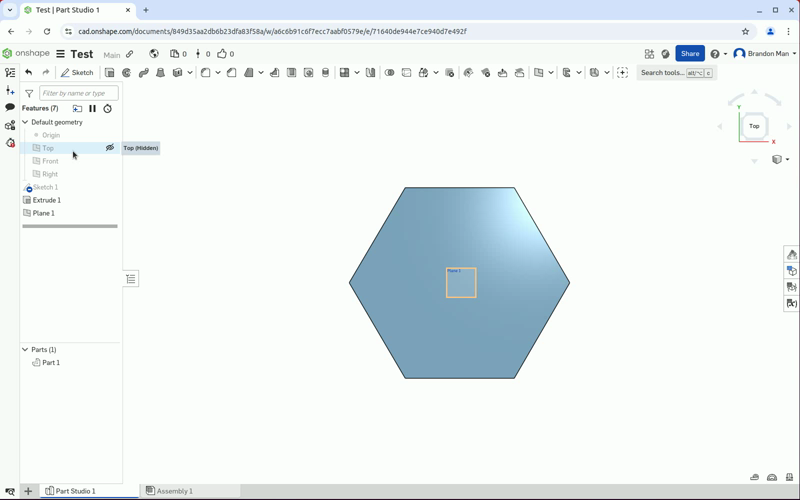
key(shift+s)
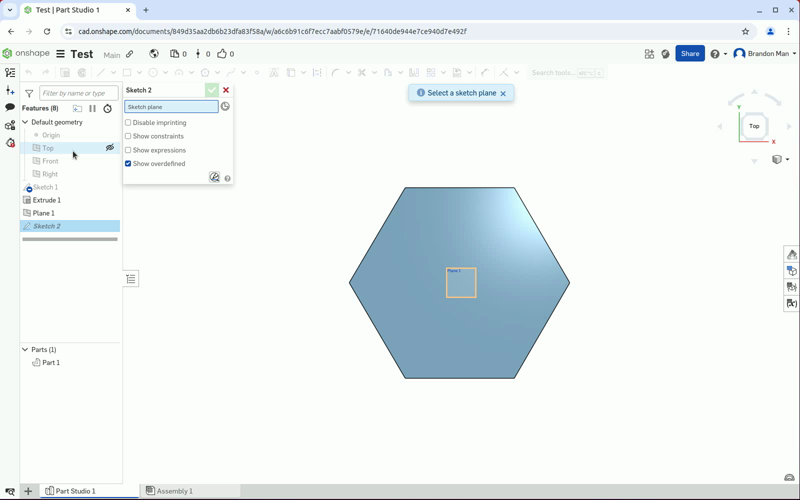
mouse_move(73, 215)
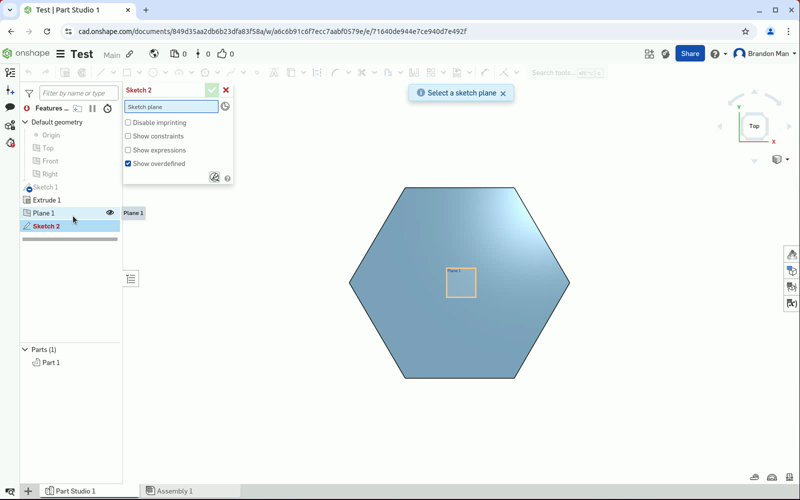
click(73, 215)
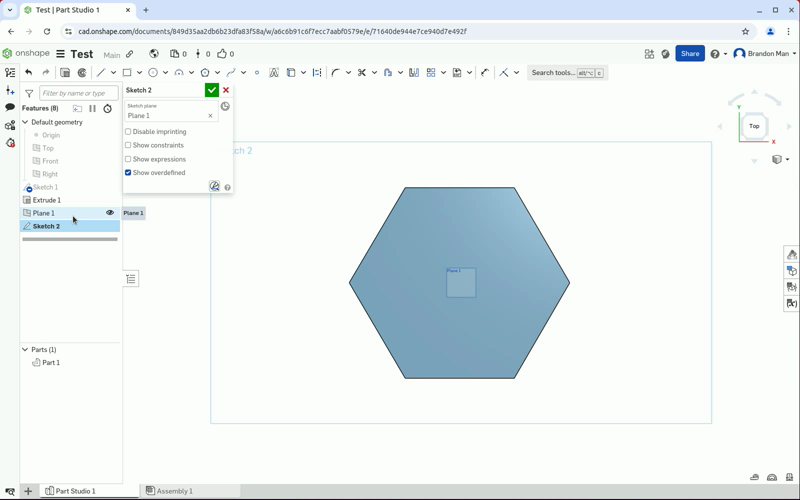
mouse_move(73, 352)
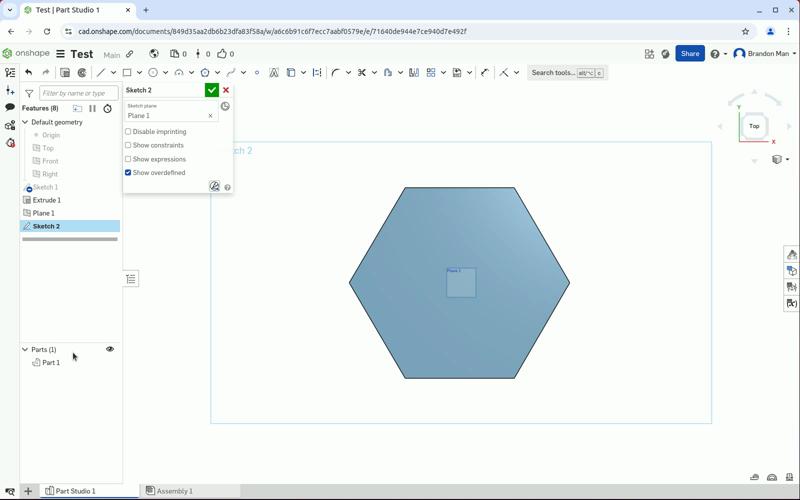
key(y)
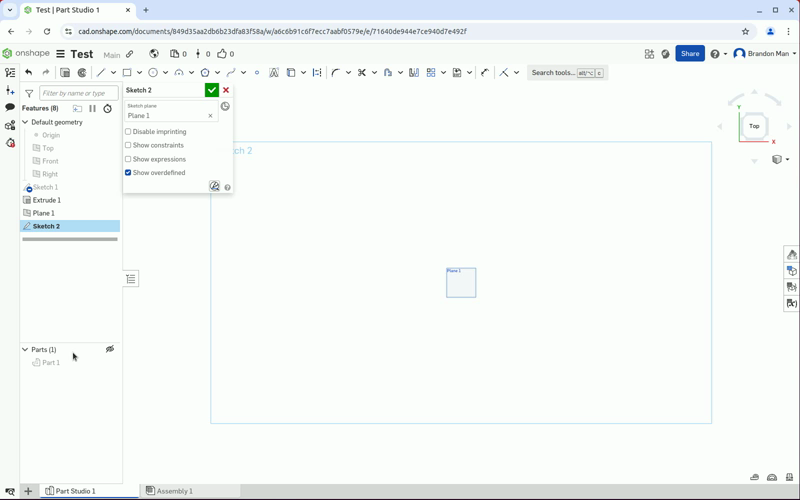
key(c)
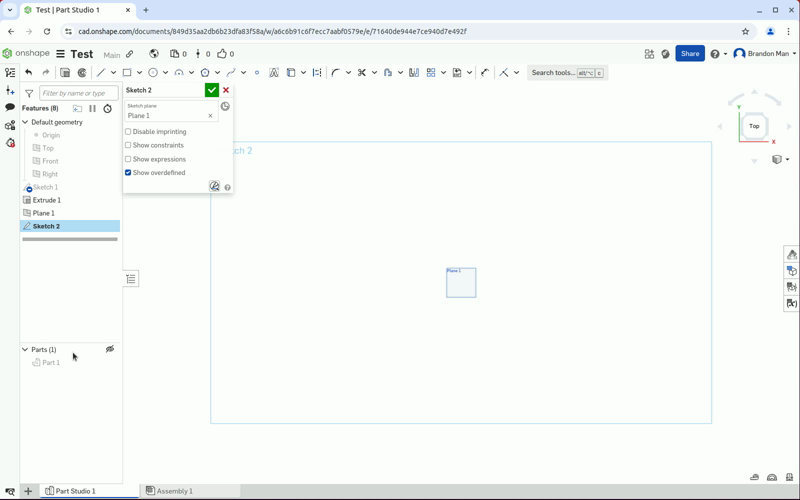
key_down(shift)
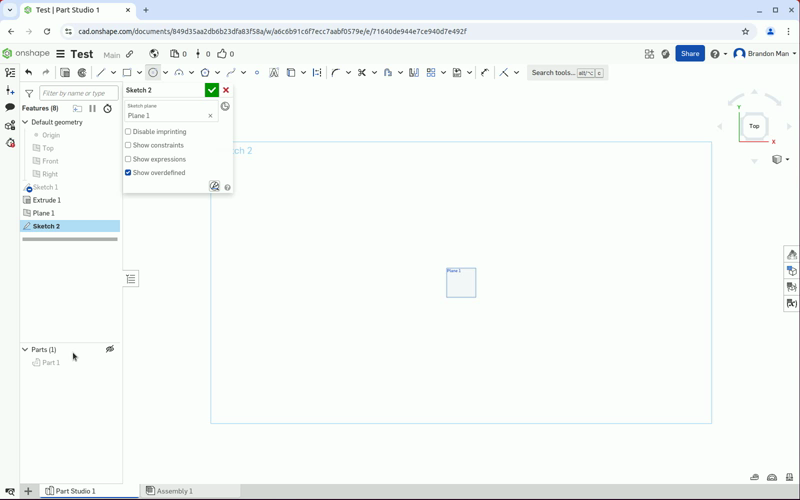
mouse_move(461, 282)
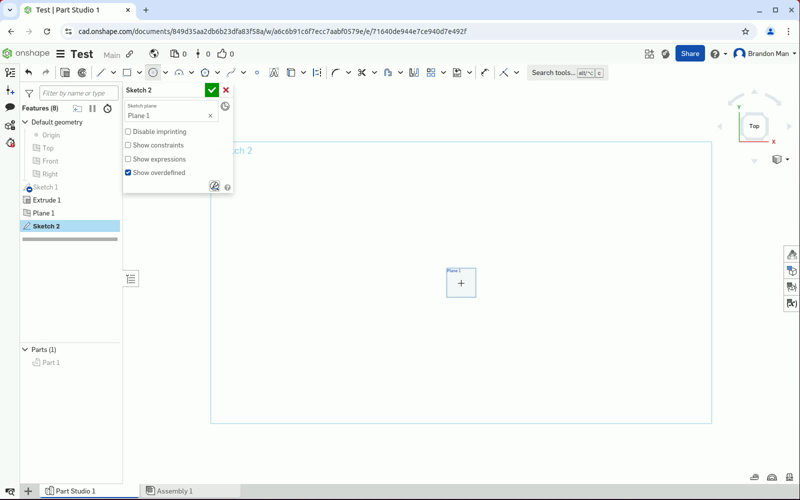
click(461, 282)
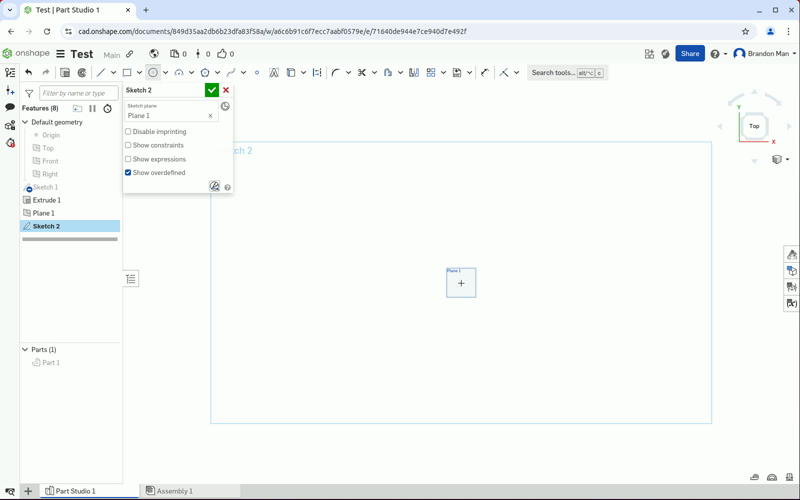
key_up(shift)
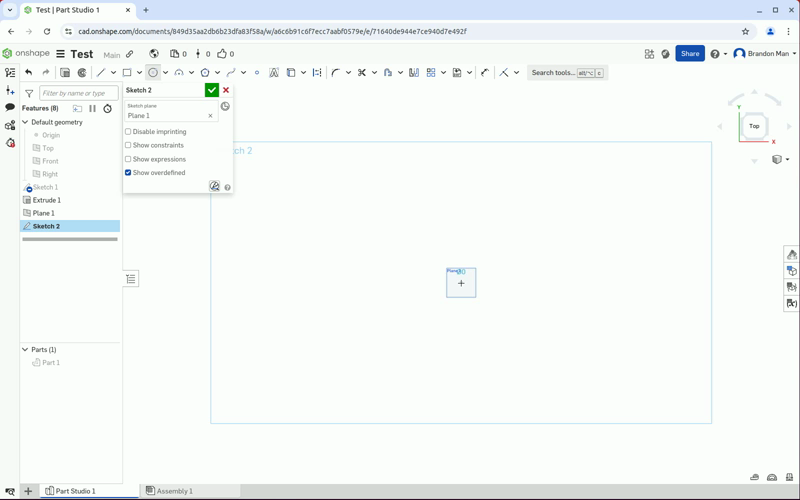
mouse_move(552, 282)
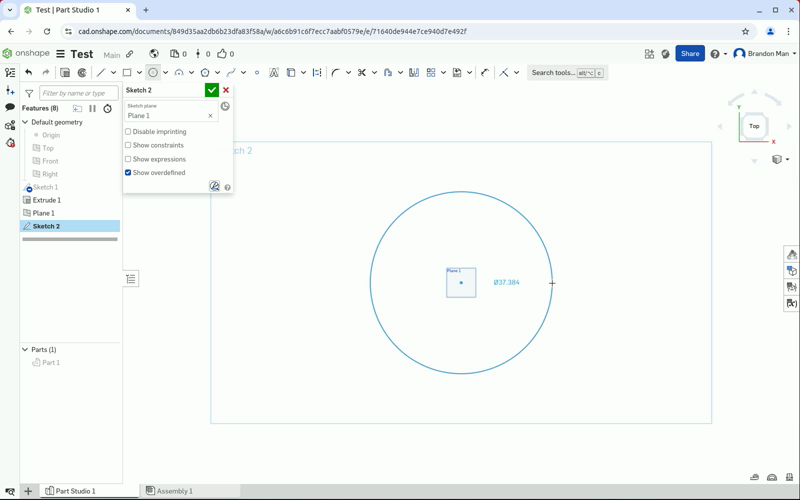
click(552, 282)
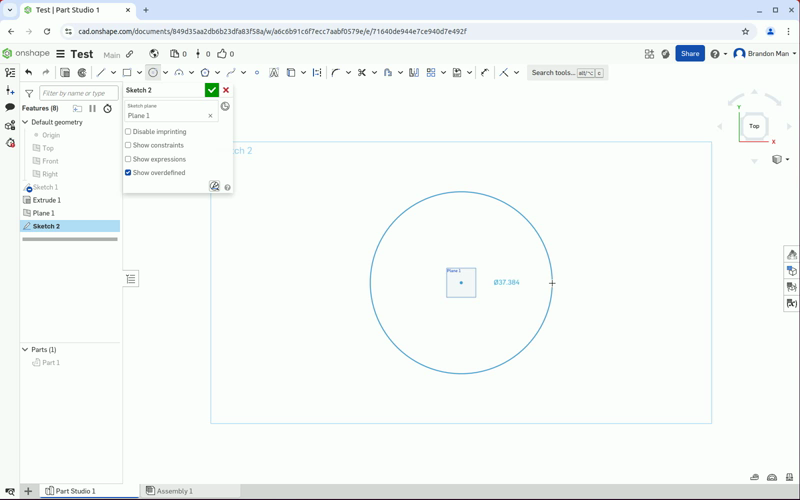
key(esc)
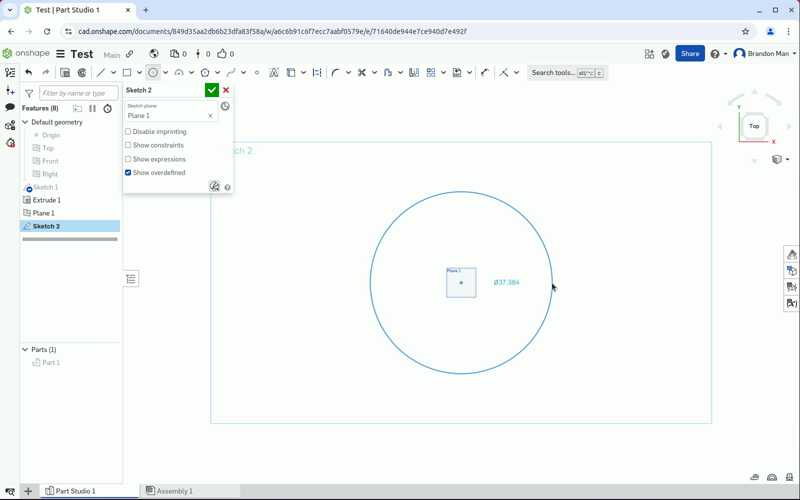
mouse_move(436, 328)
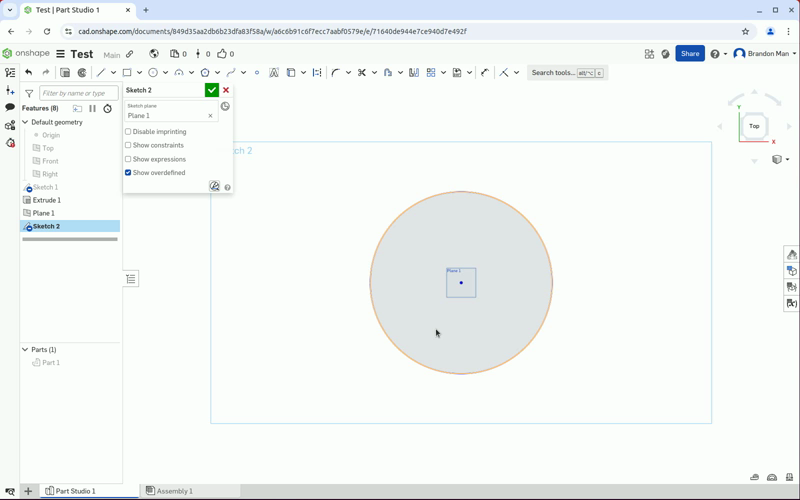
click(436, 328)
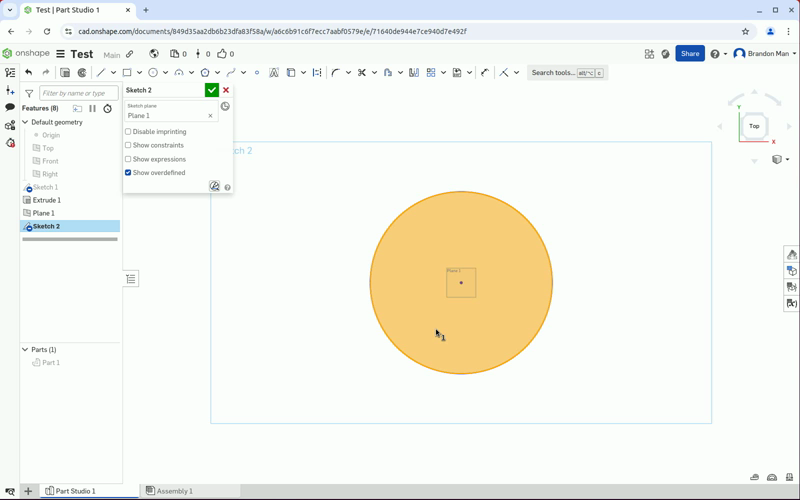
mouse_move(73, 352)
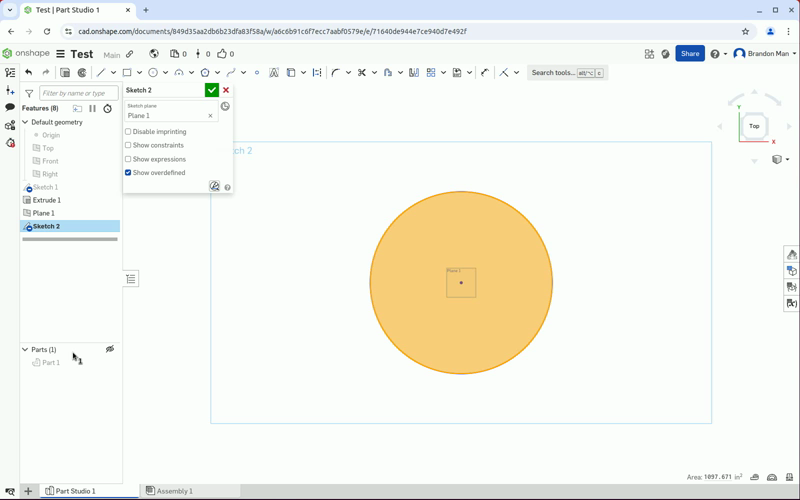
key(shift+y)
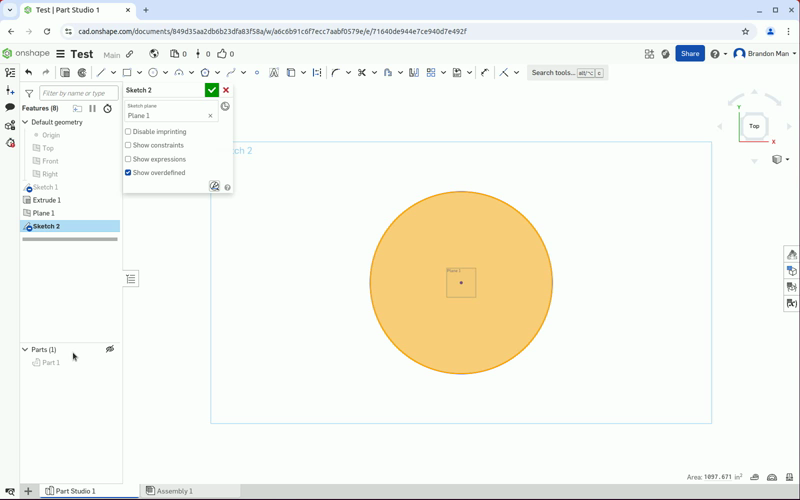
key(shift+e)
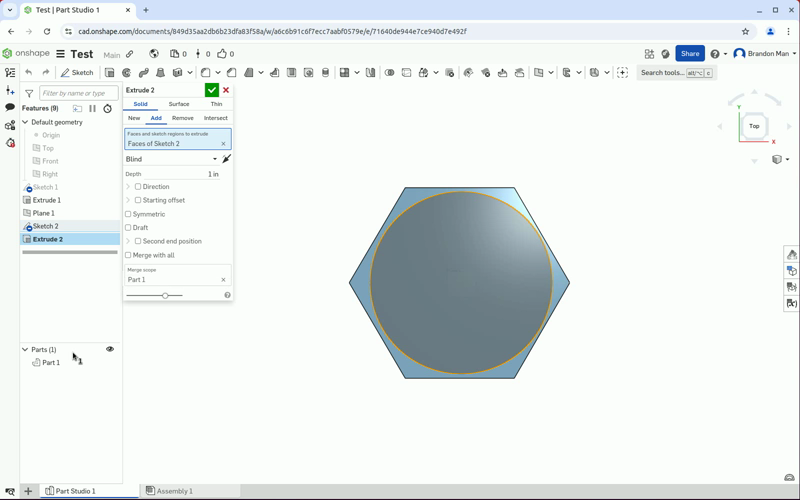
mouse_move(143, 106)
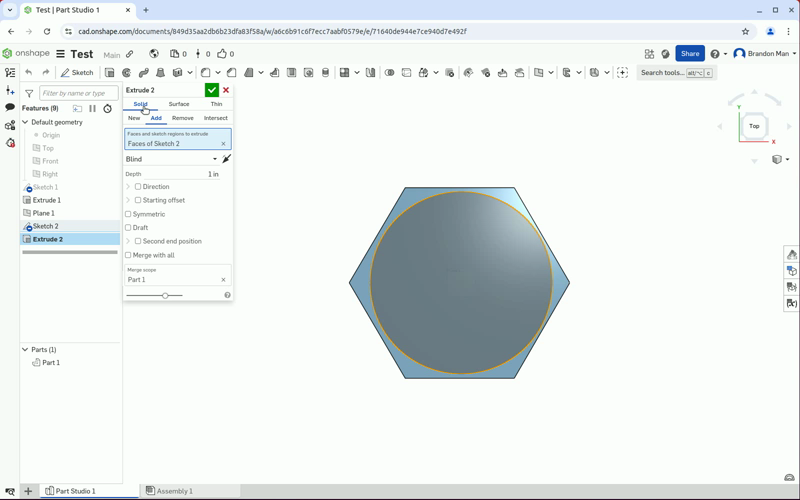
click(143, 106)
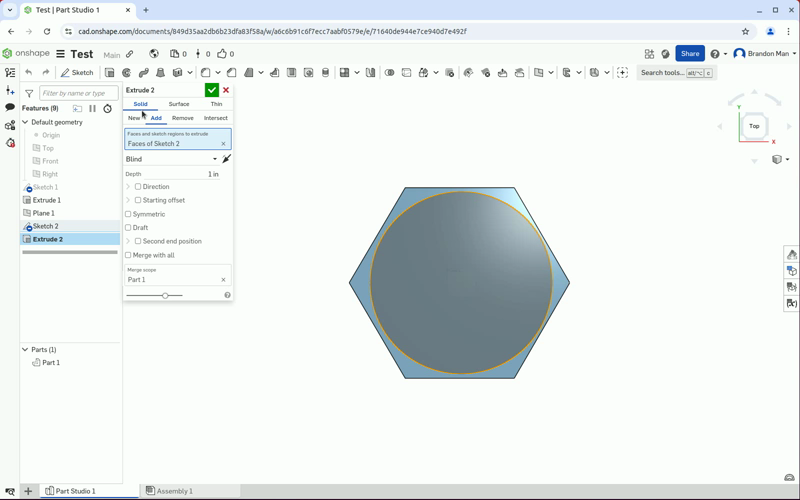
mouse_move(137, 120)
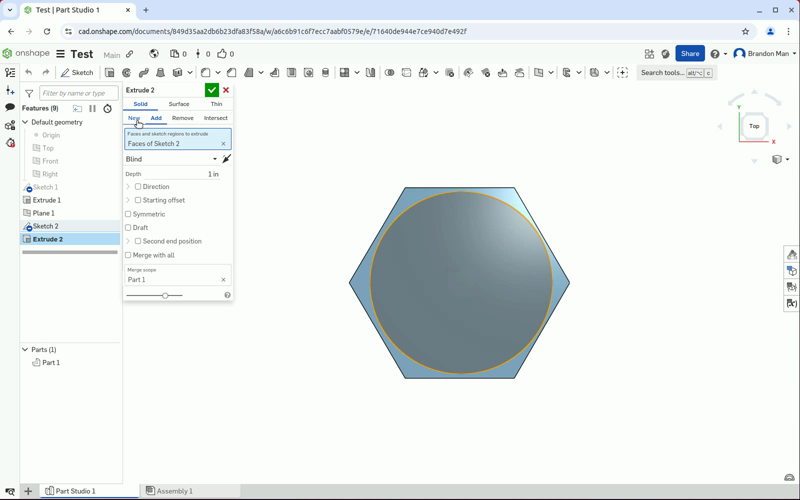
click(137, 120)
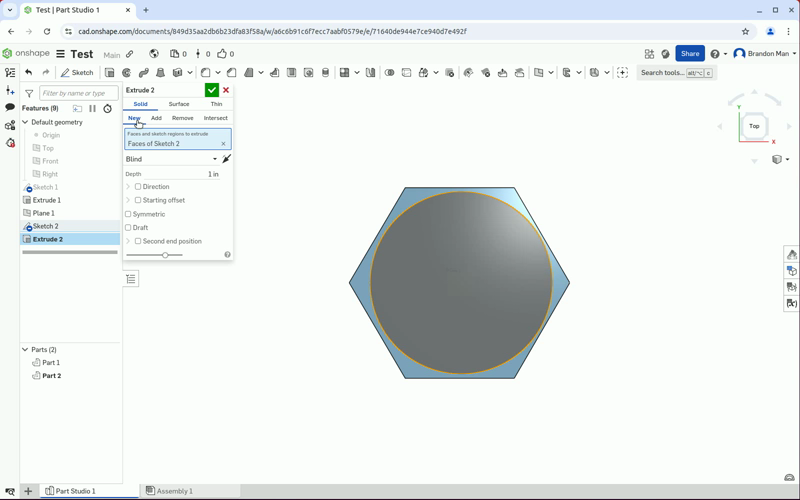
key(tab, 4)
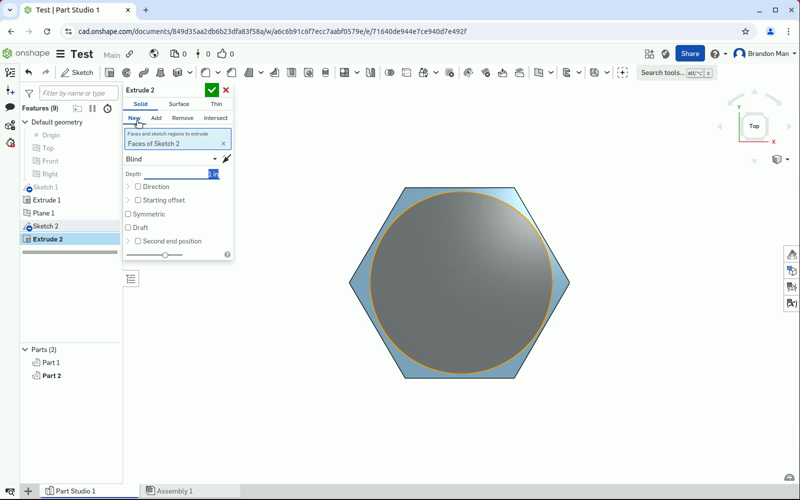
text(7.703)
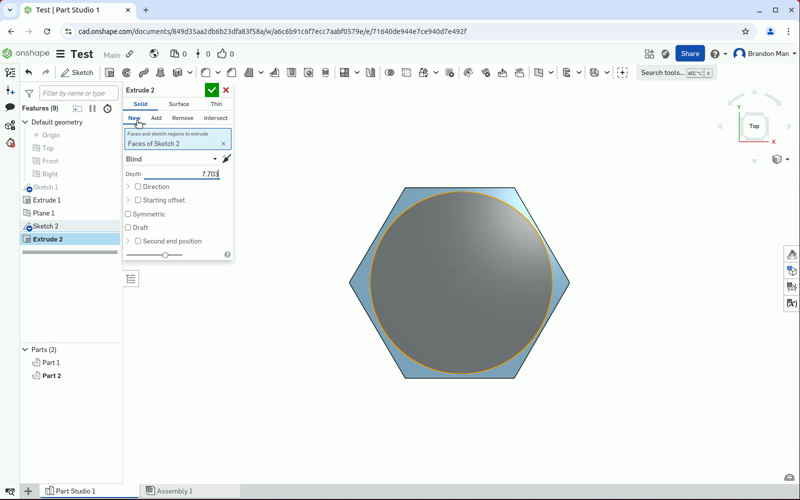
key(enter)
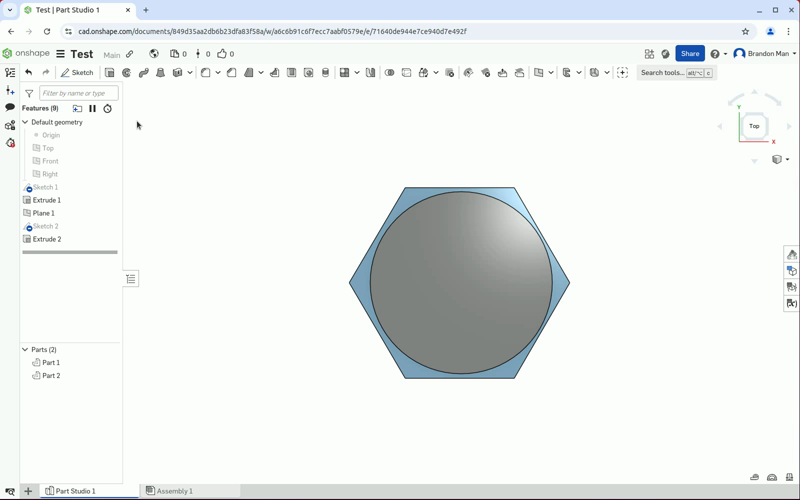
key(shift+h)
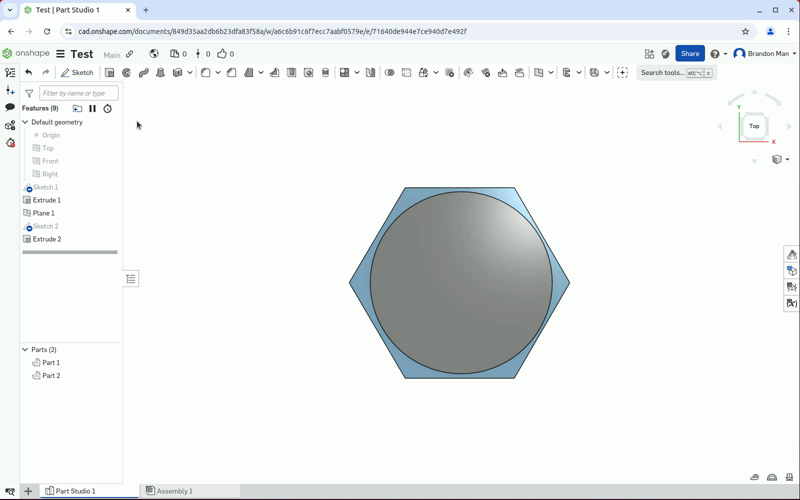
key(shift+h)
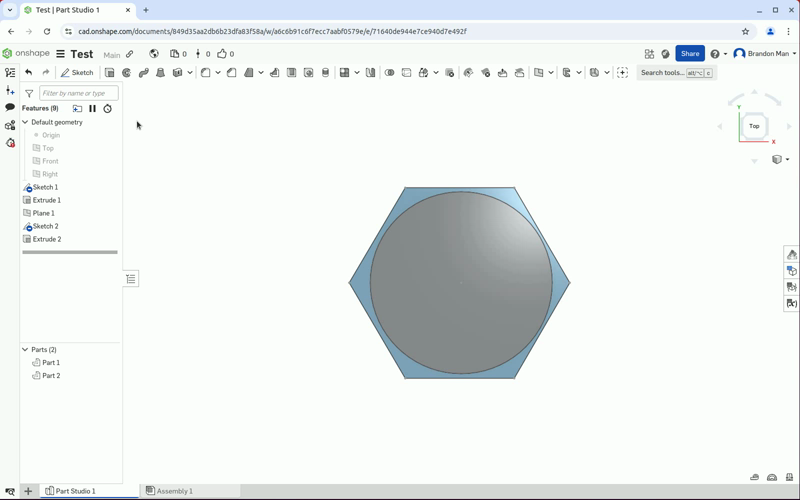
key(shift+7)
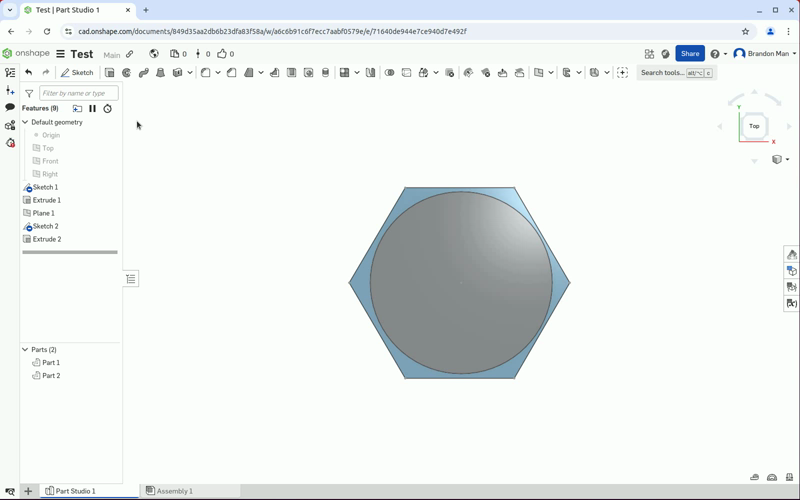
key(up, 3)
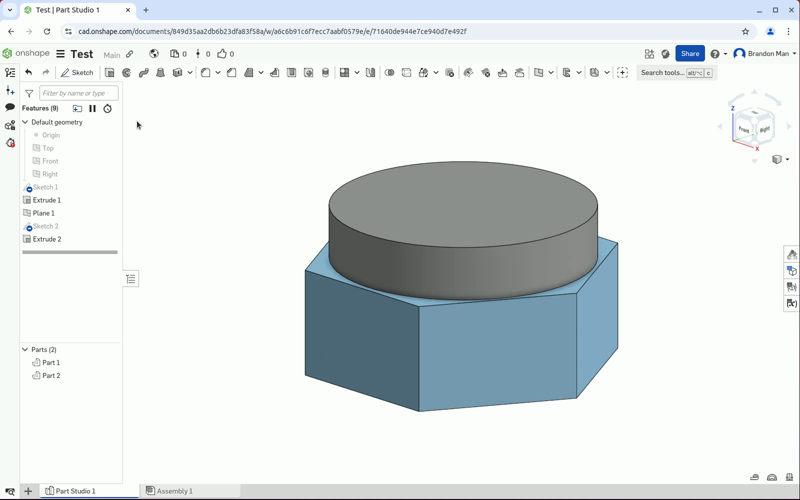
key(left, 3)
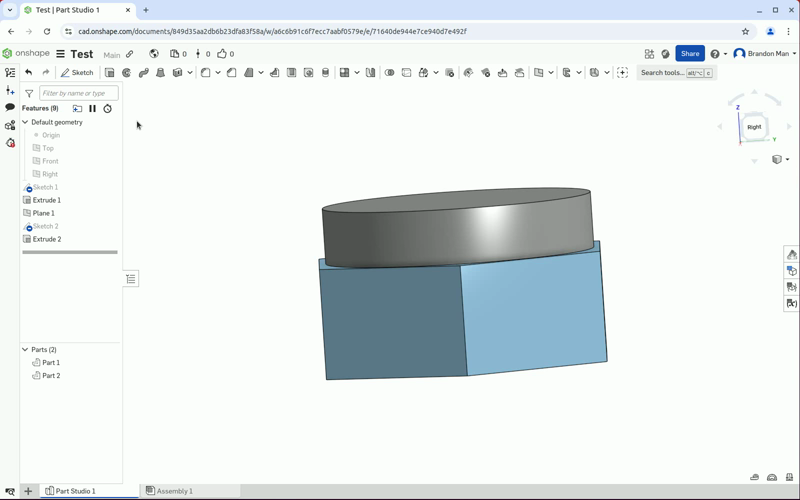
key(right, 3)
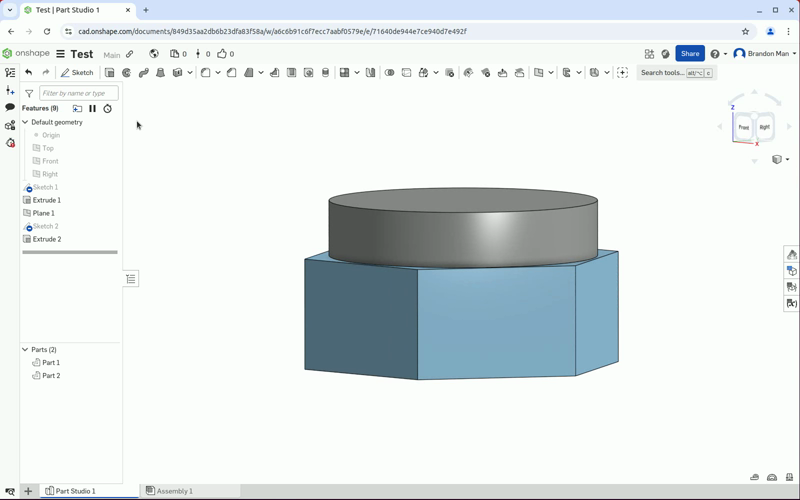
key(down, 3)
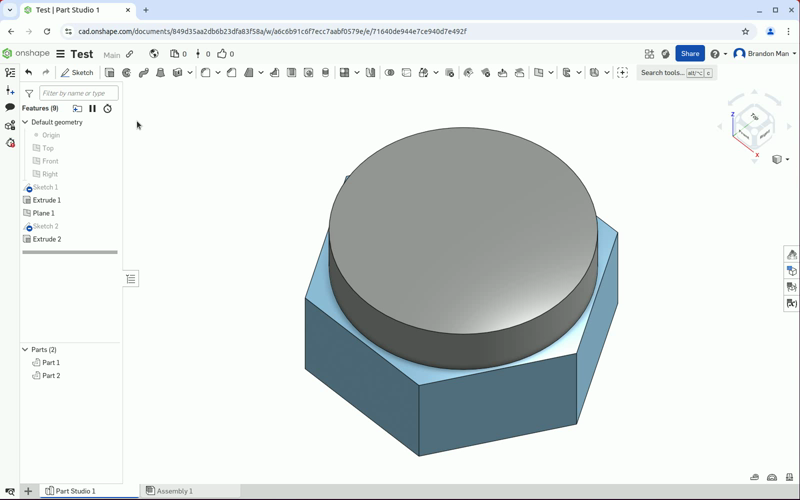
mouse_move(73, 189)
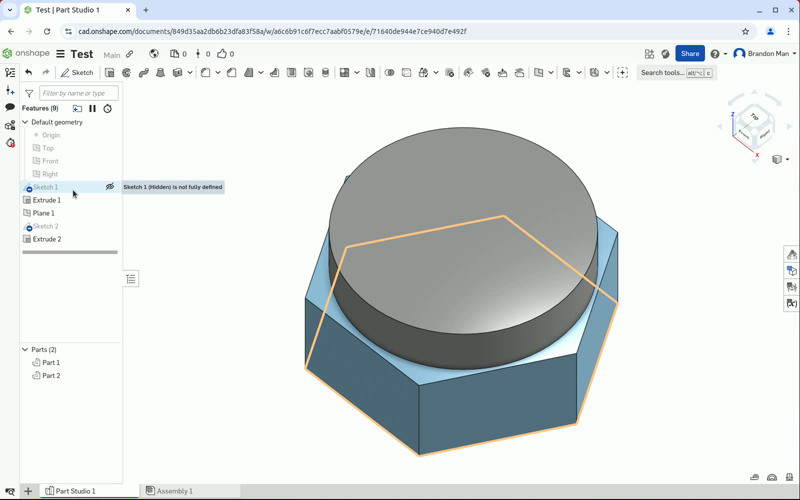
click(73, 189)